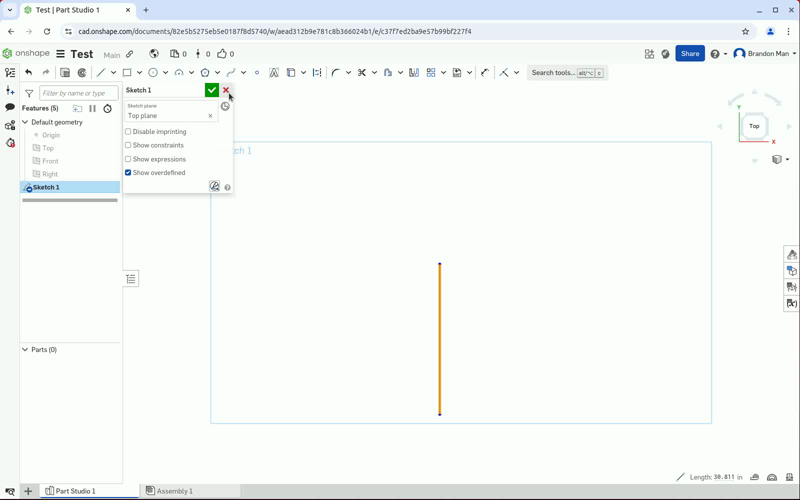
key(shift+h)
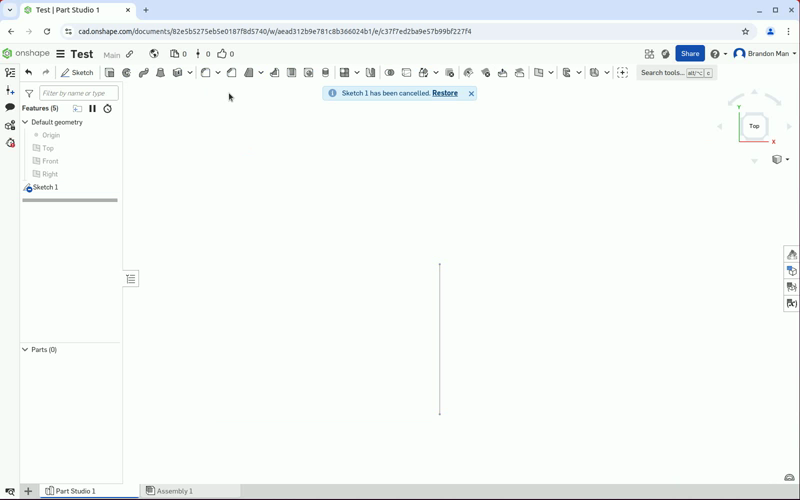
key(shift+s)
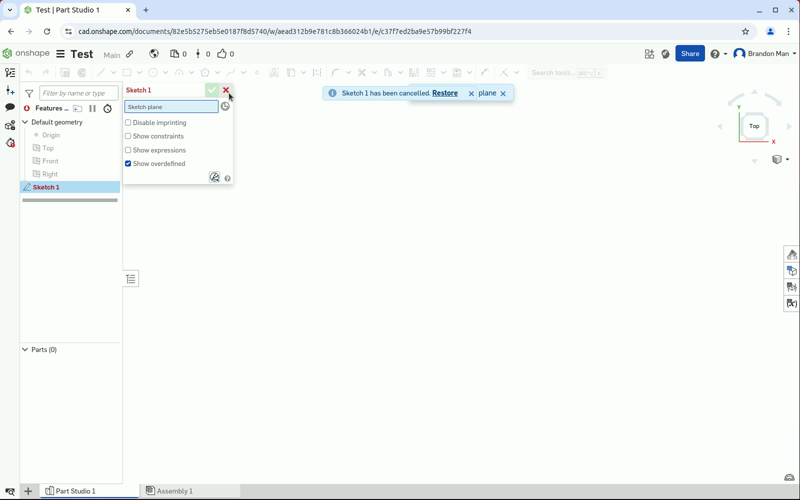
mouse_move(73, 150)
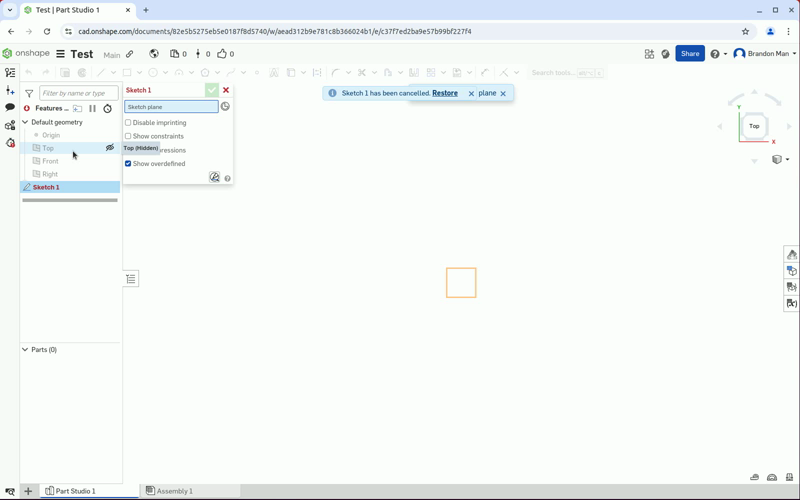
click(73, 150)
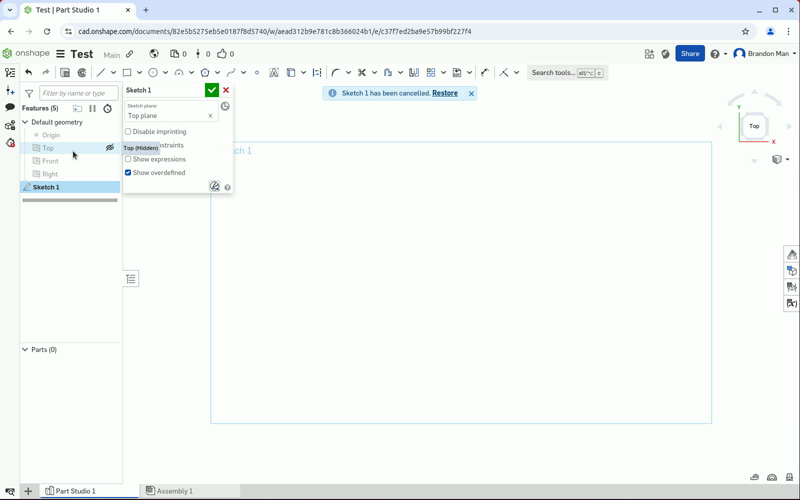
mouse_move(73, 352)
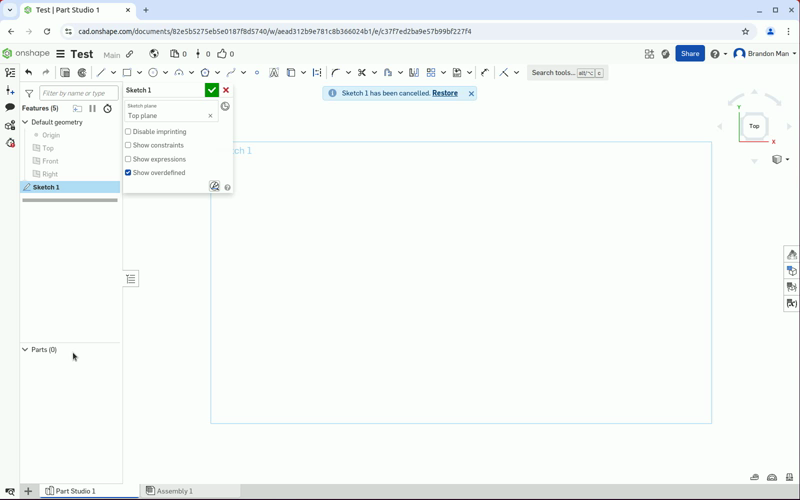
key(y)
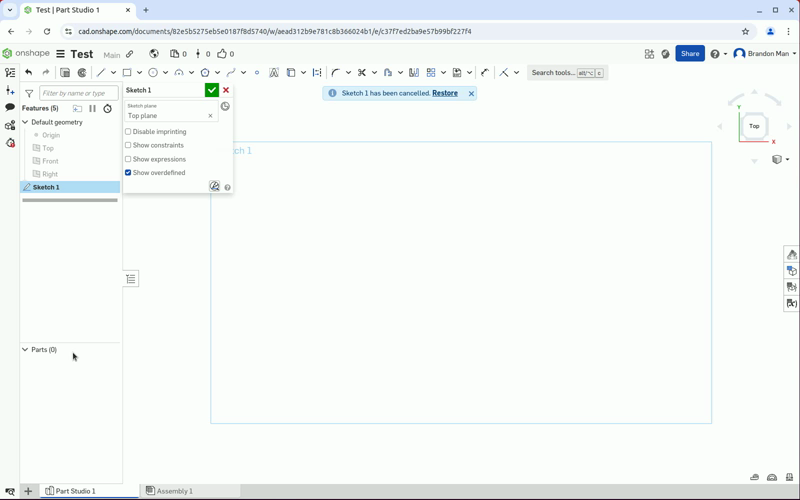
key(l)
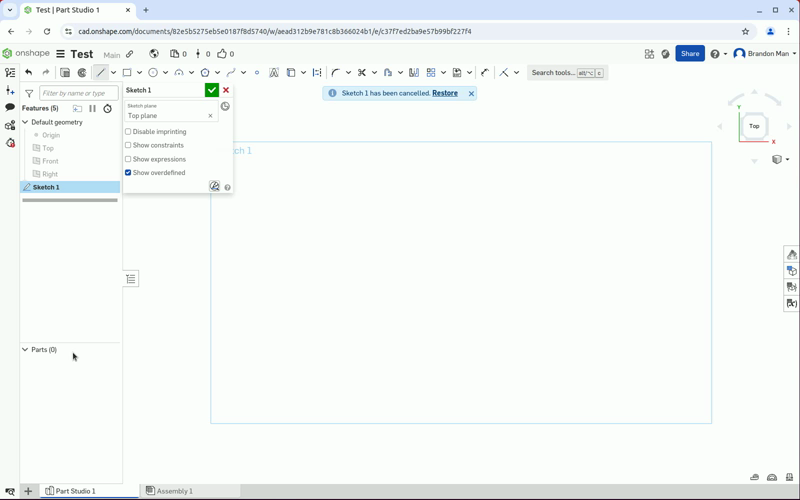
key_down(shift)
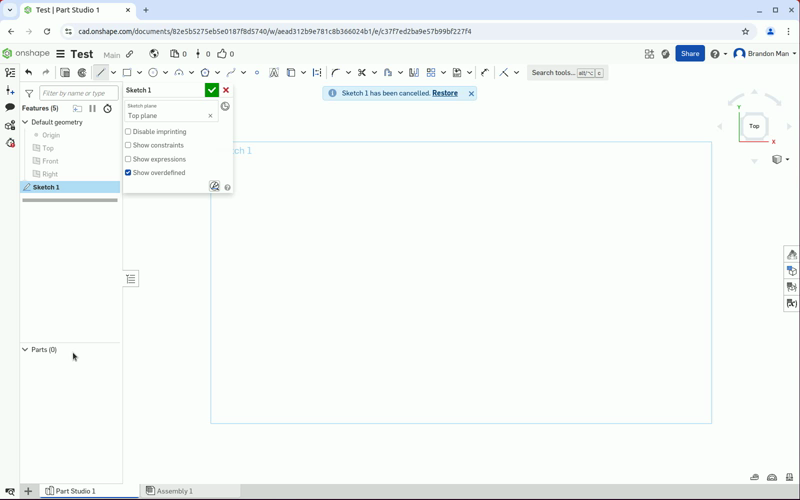
mouse_move(413, 325)
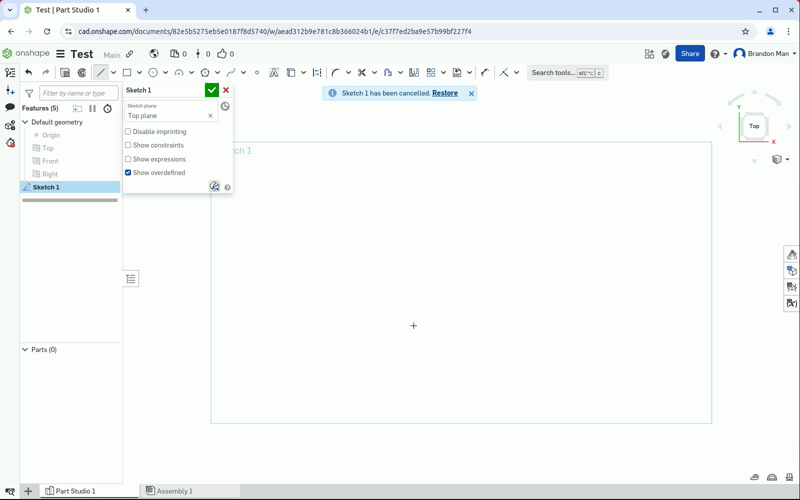
click(413, 325)
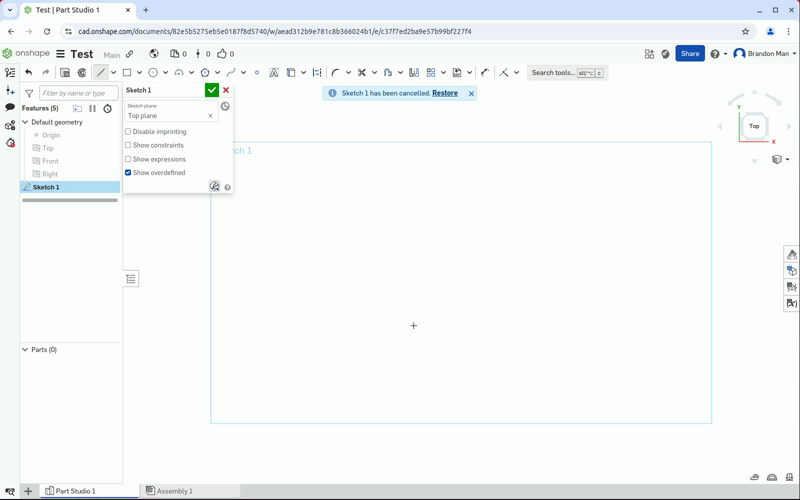
key_up(shift)
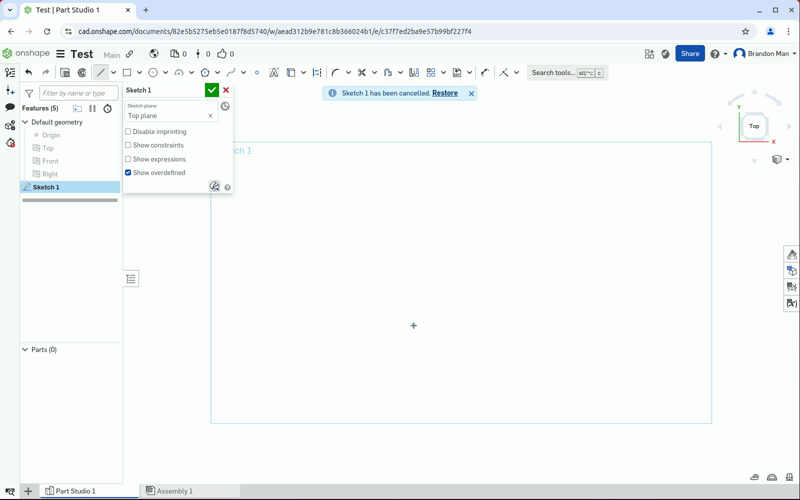
key_down(shift)
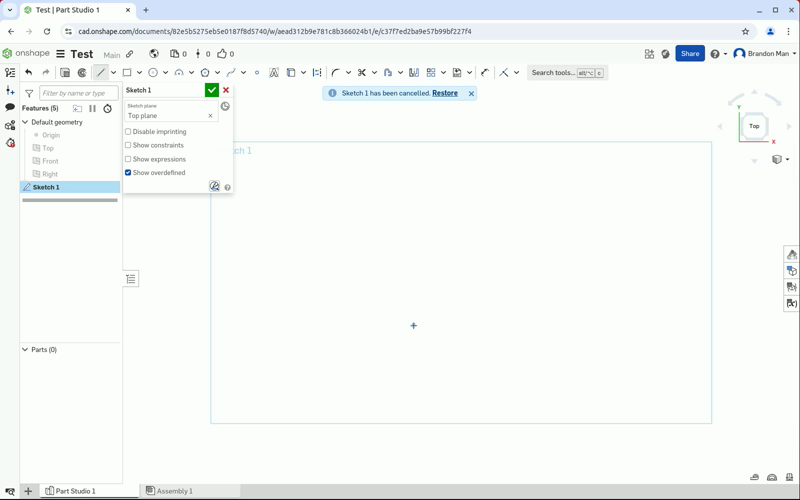
mouse_move(507, 325)
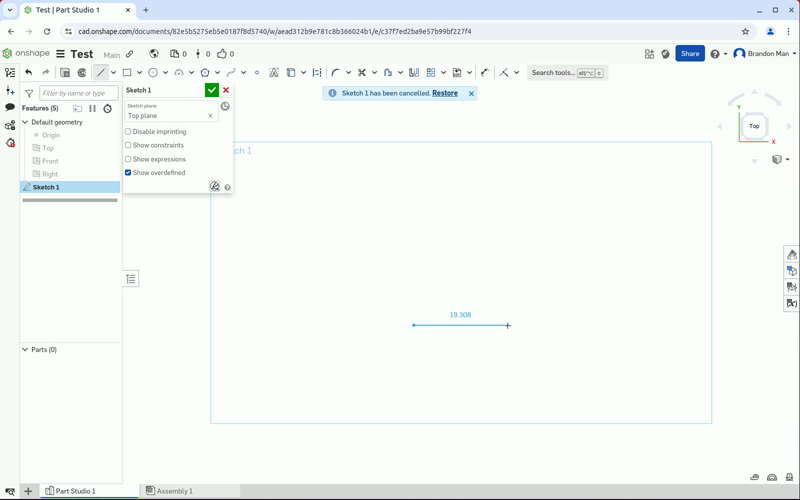
click(507, 325)
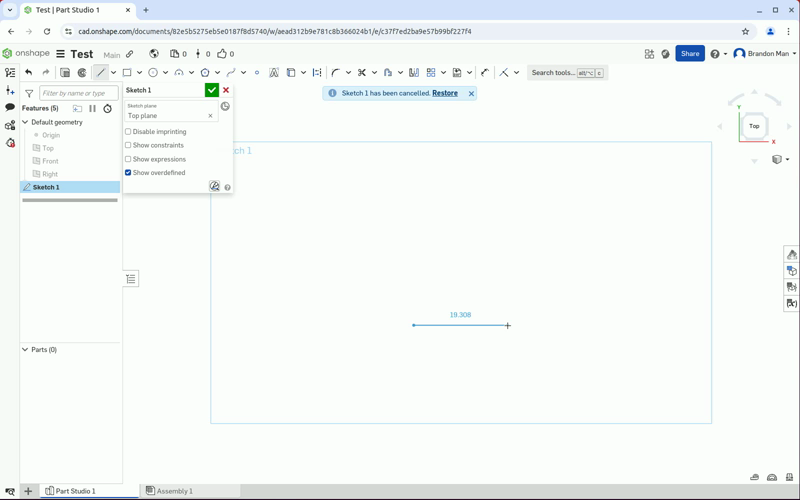
key_up(shift)
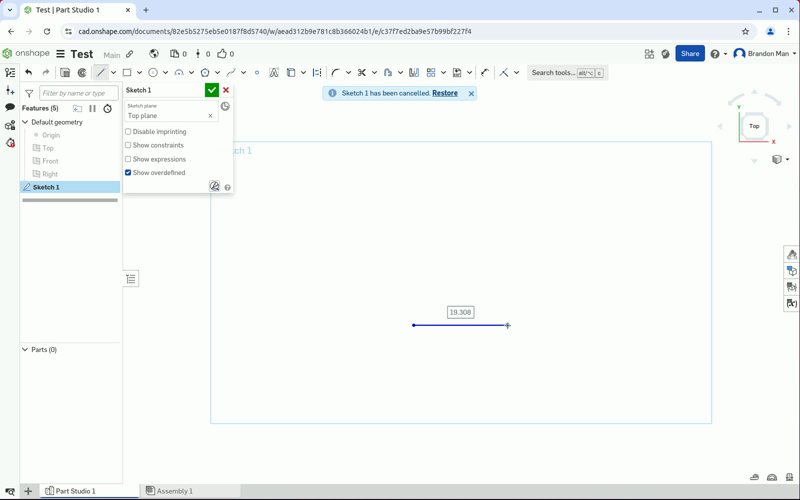
key_down(shift)
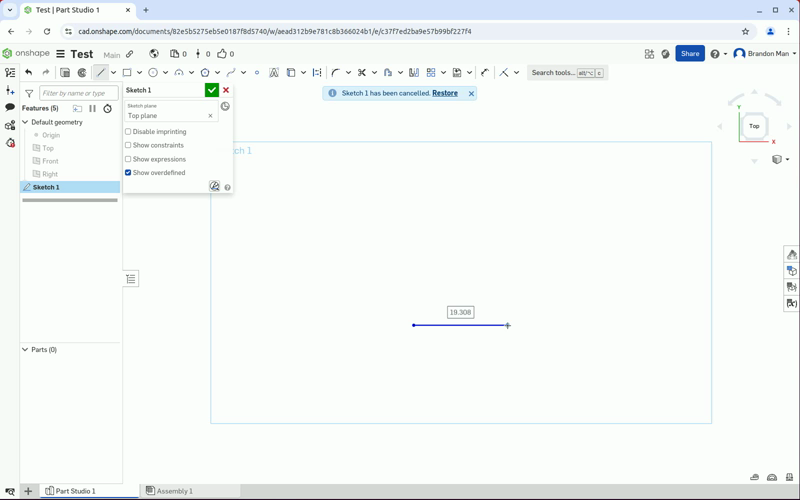
mouse_move(507, 239)
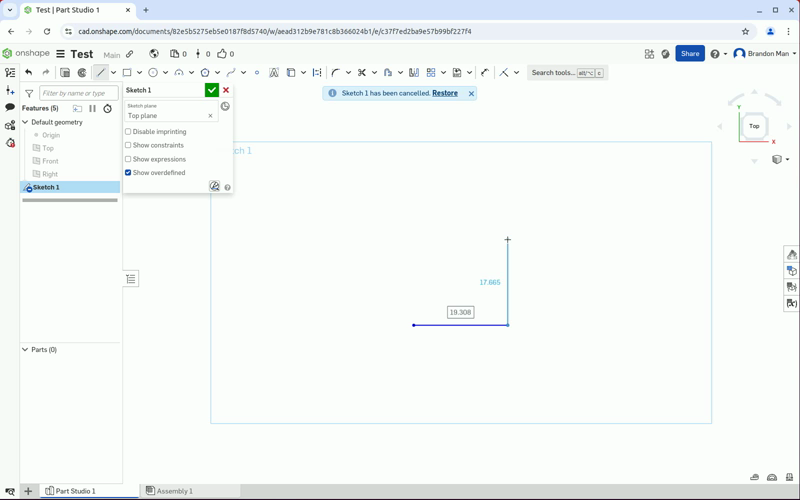
click(507, 239)
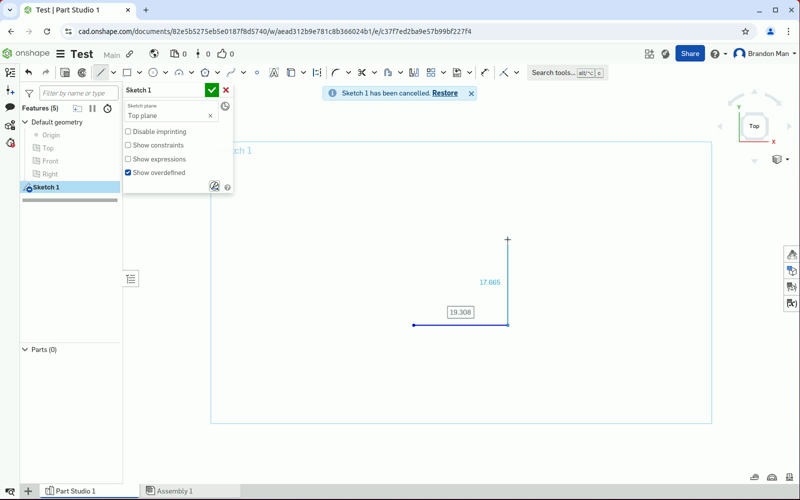
key_up(shift)
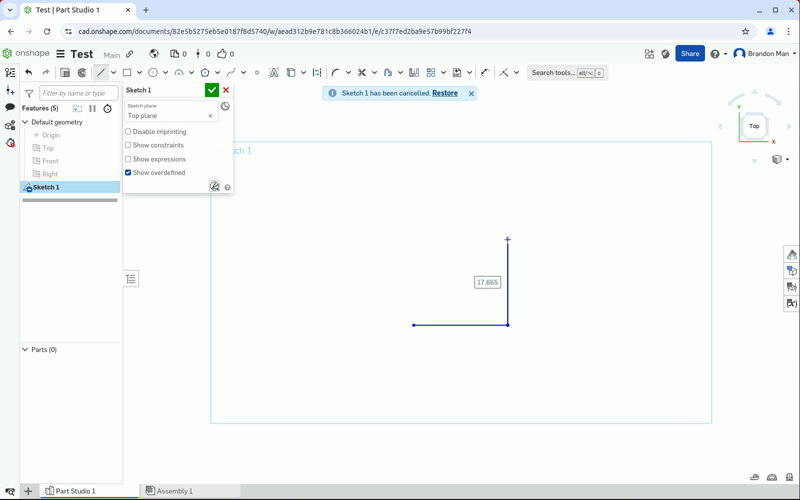
key_down(shift)
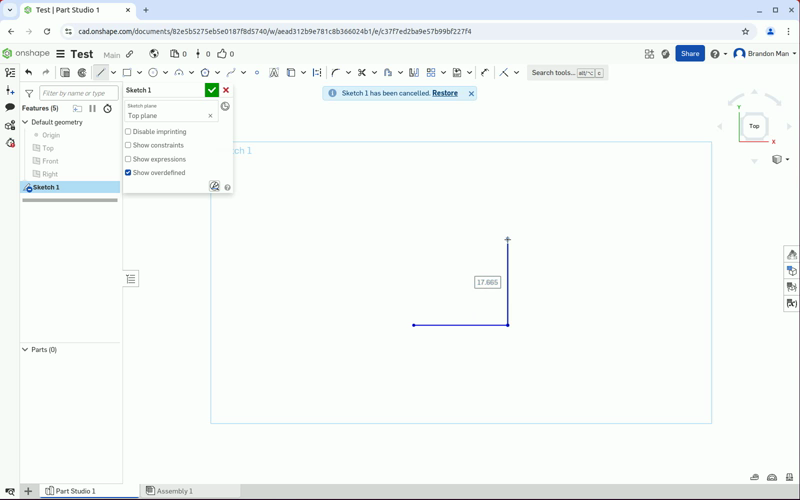
mouse_move(413, 239)
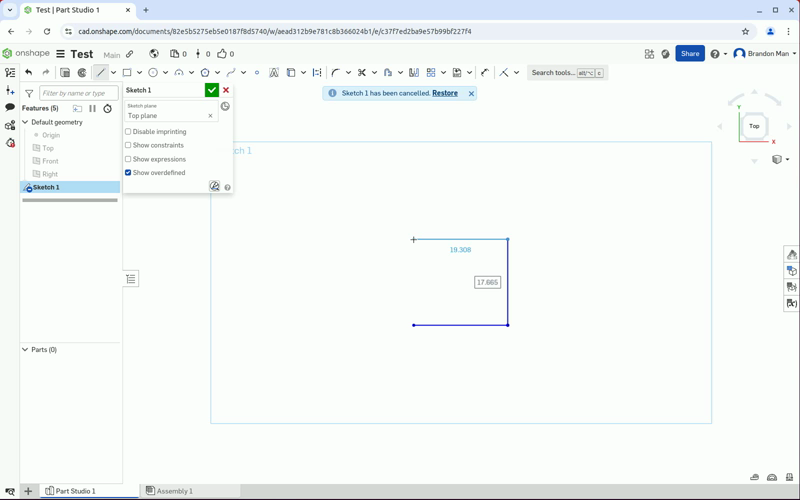
click(413, 239)
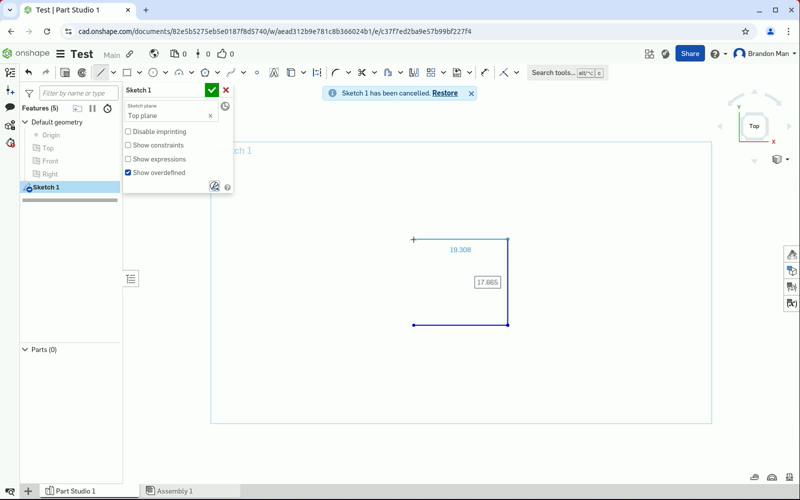
key_up(shift)
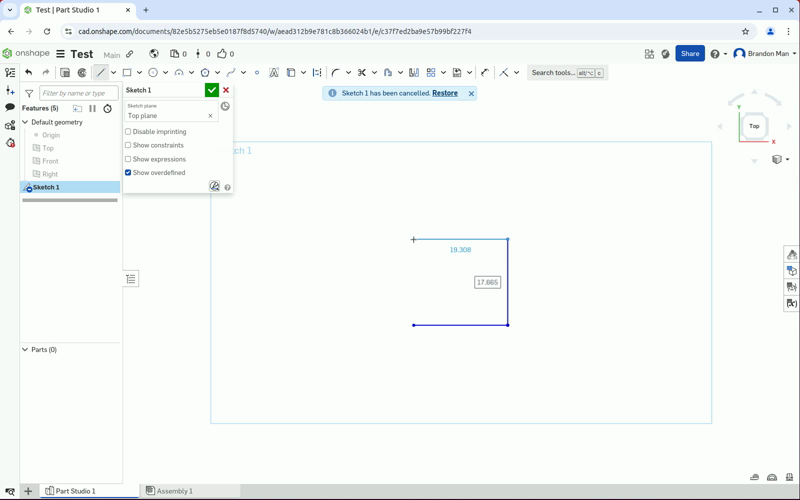
key_down(shift)
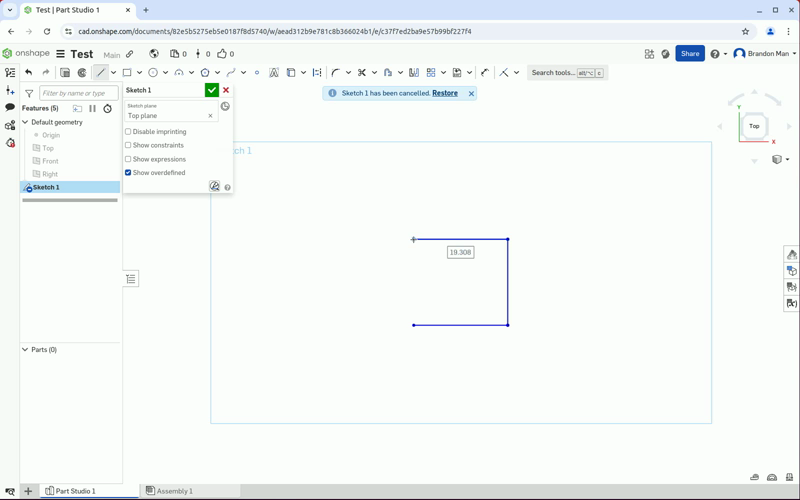
mouse_move(413, 325)
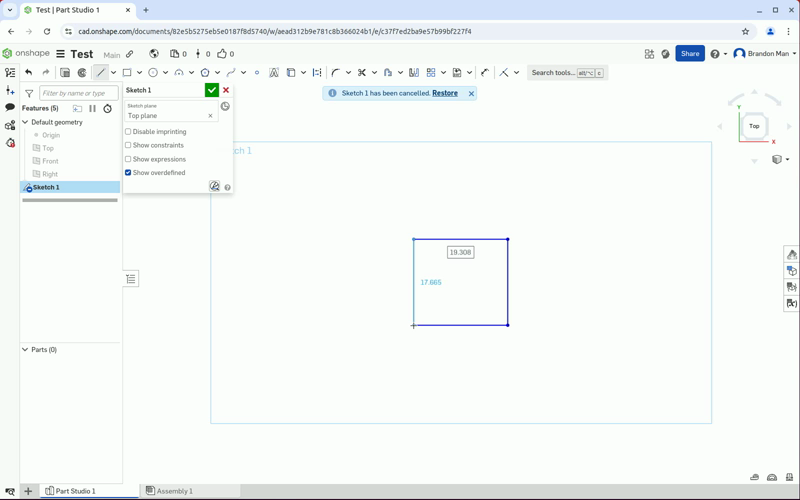
key_up(shift)
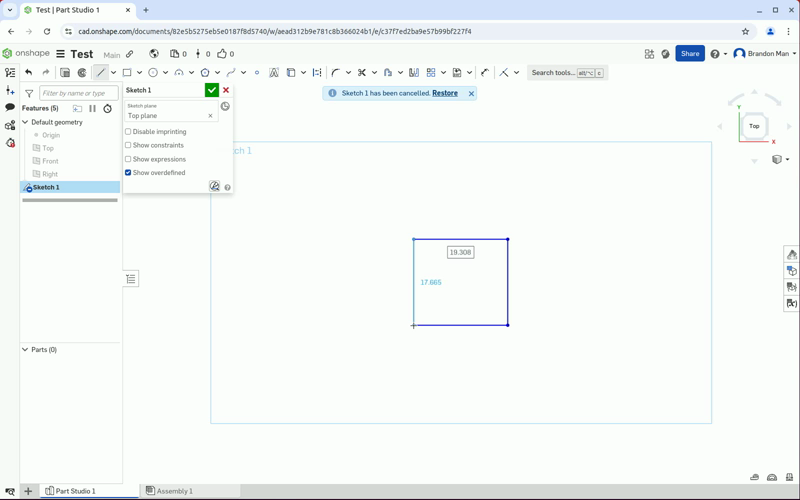
click(413, 325)
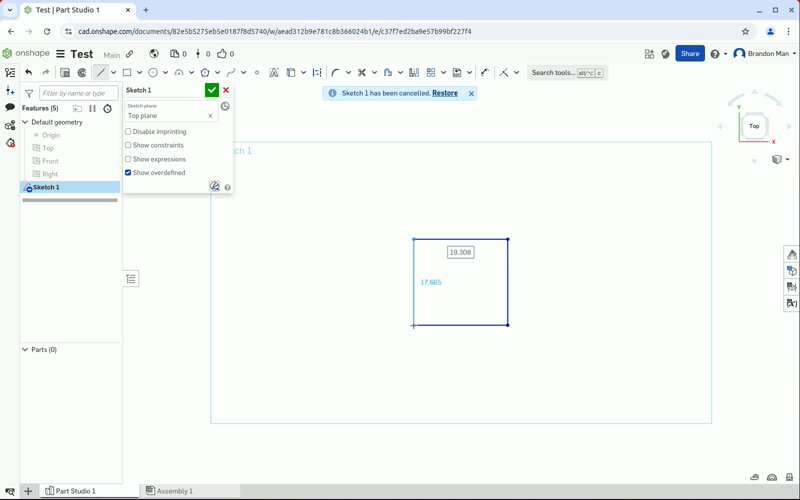
key(esc)
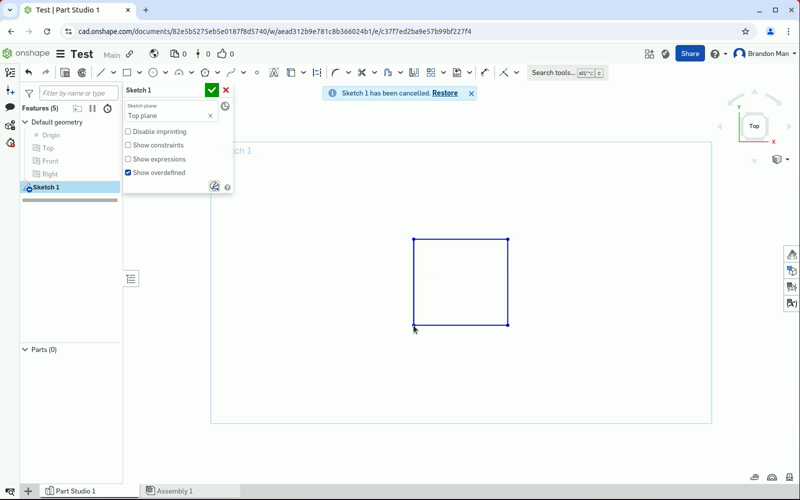
mouse_move(436, 282)
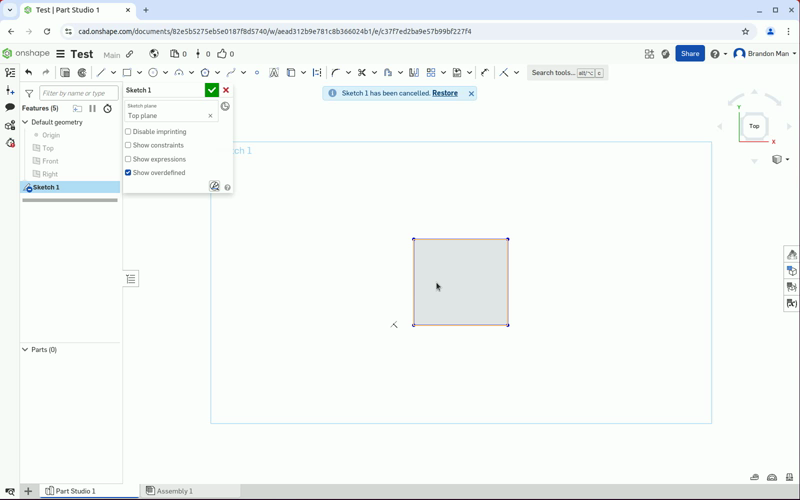
click(436, 282)
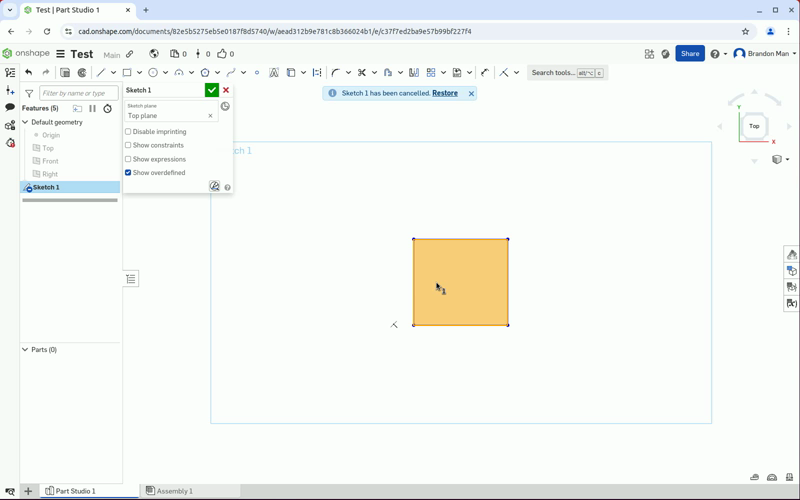
mouse_move(73, 352)
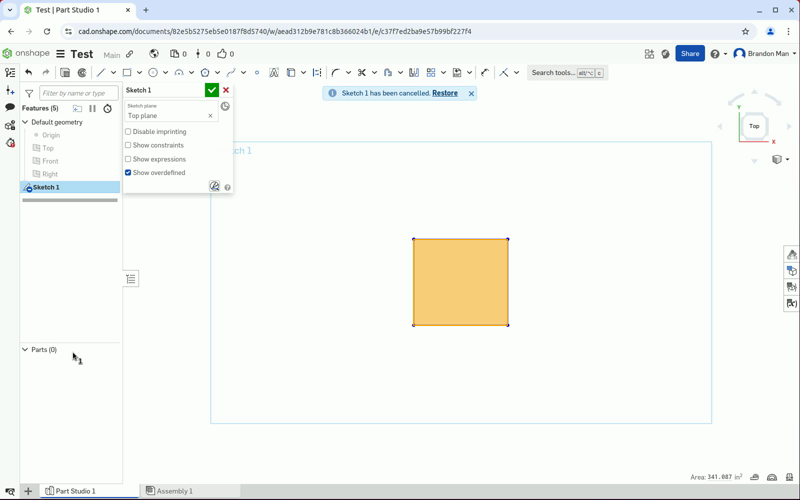
key(shift+y)
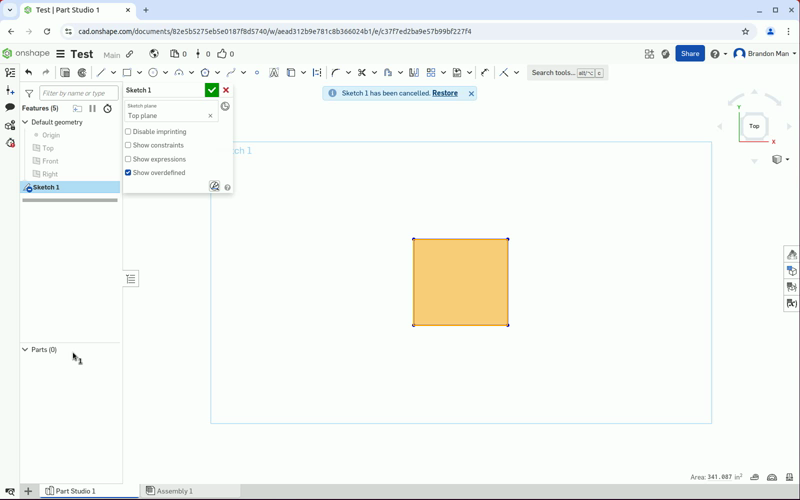
key(shift+e)
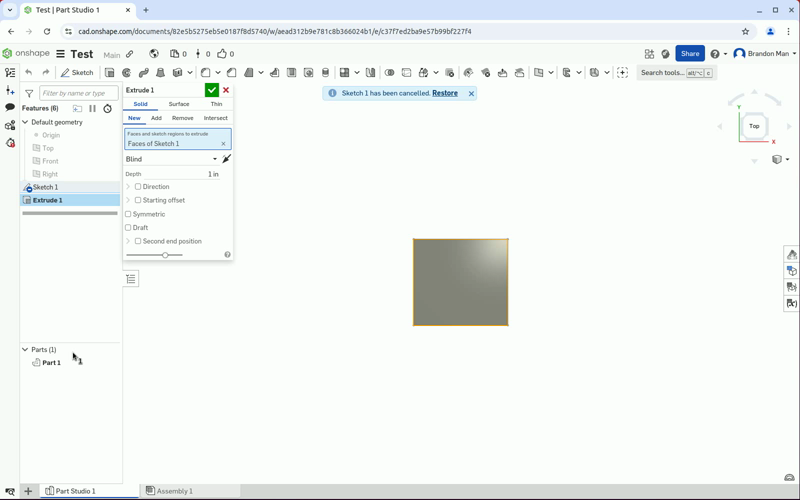
mouse_move(143, 106)
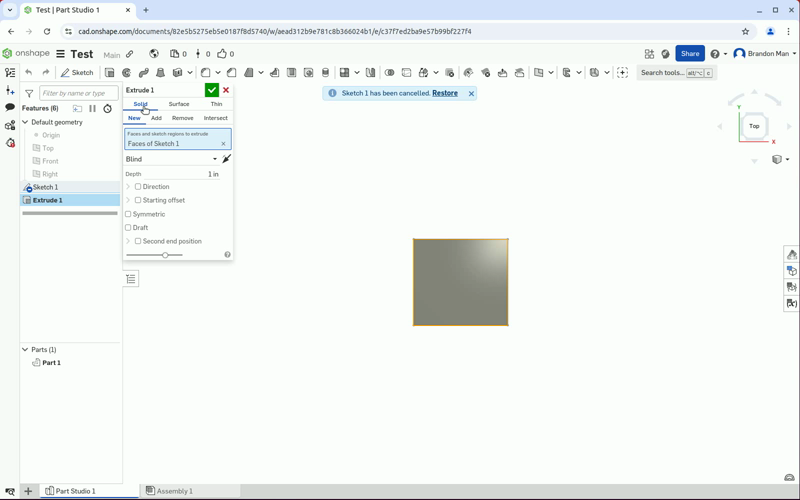
click(143, 106)
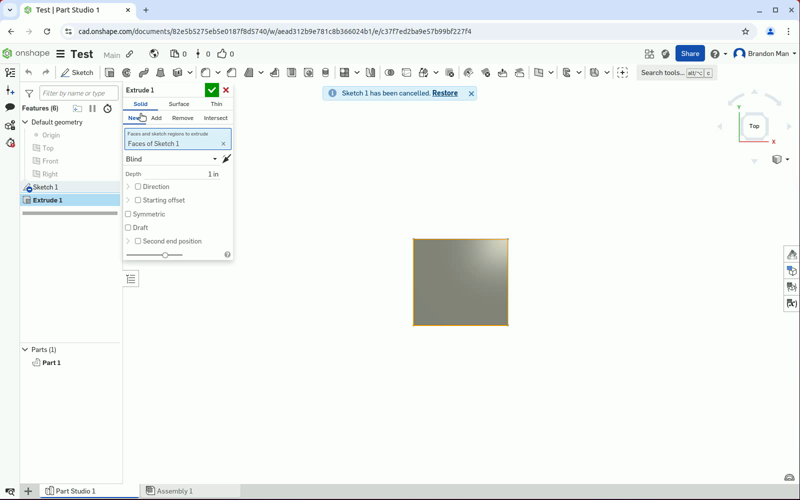
mouse_move(137, 120)
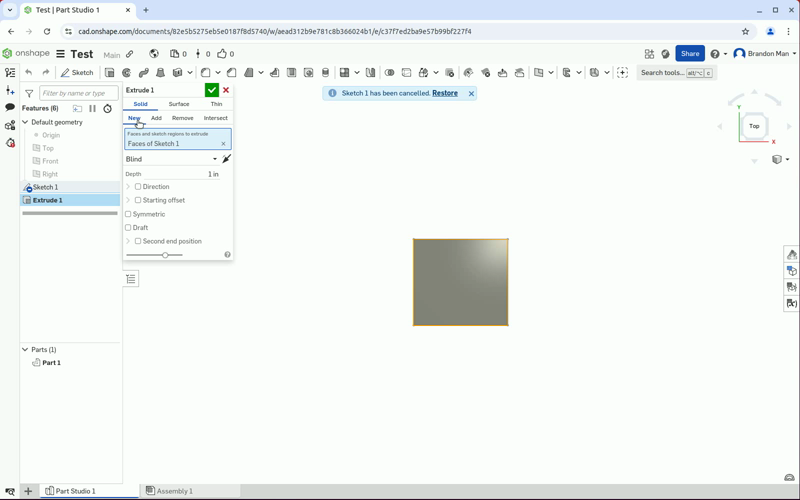
click(137, 120)
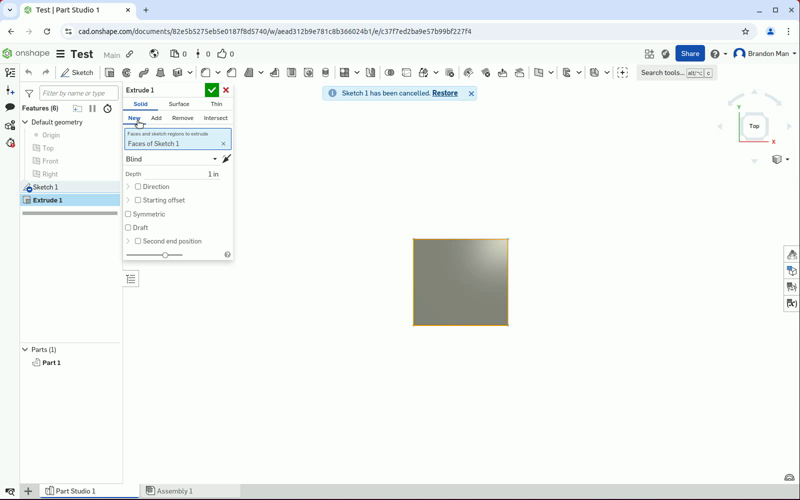
key(tab, 4)
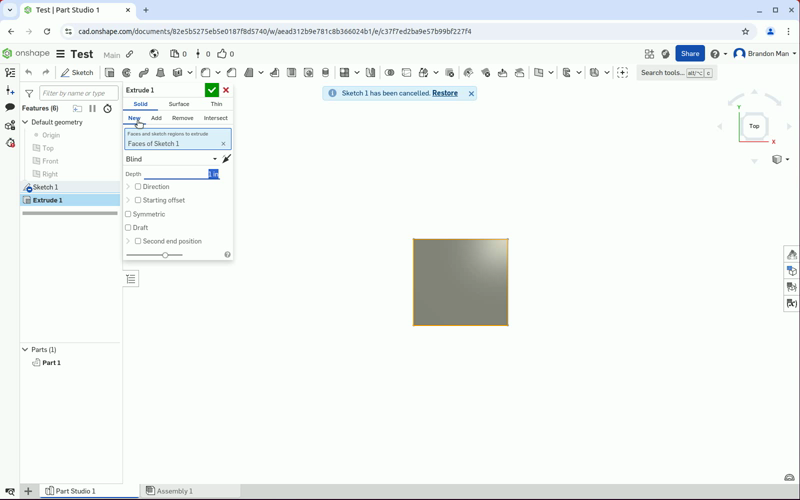
text(23.108)
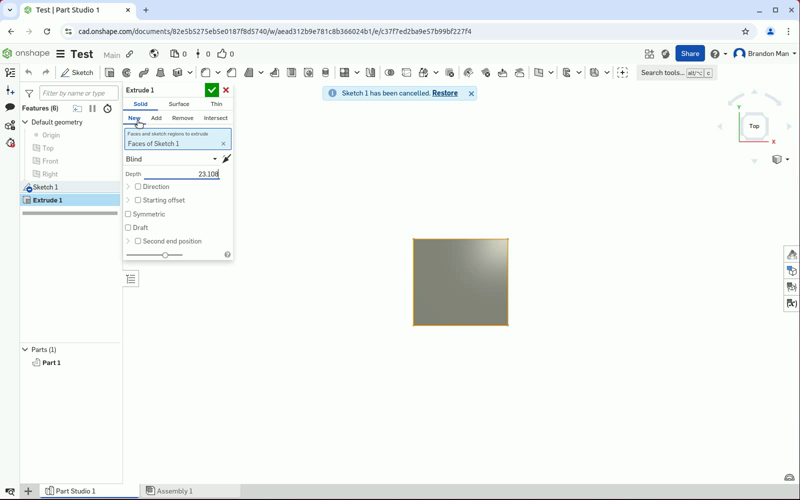
key(enter)
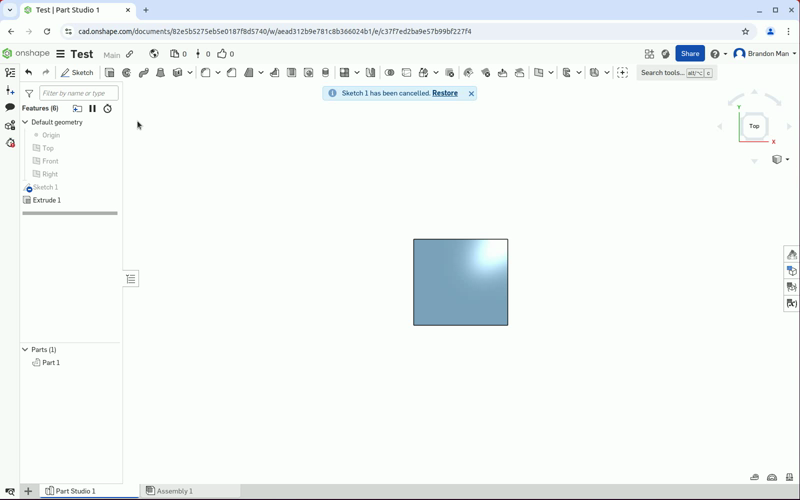
key(shift+h)
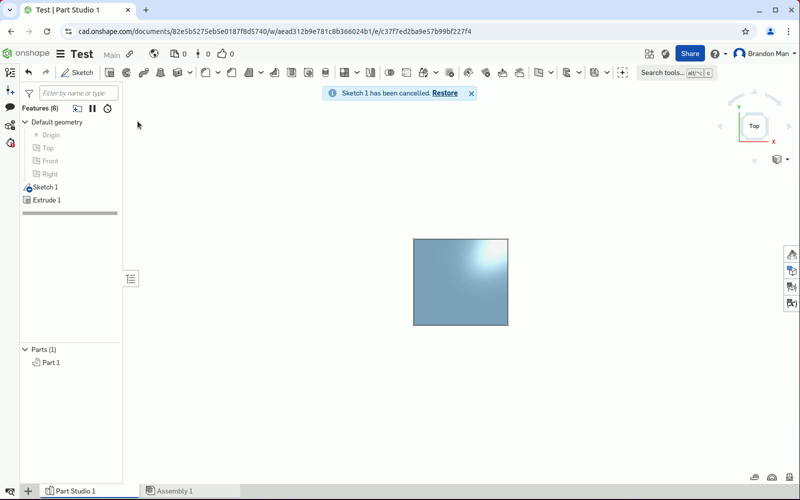
key(shift+h)
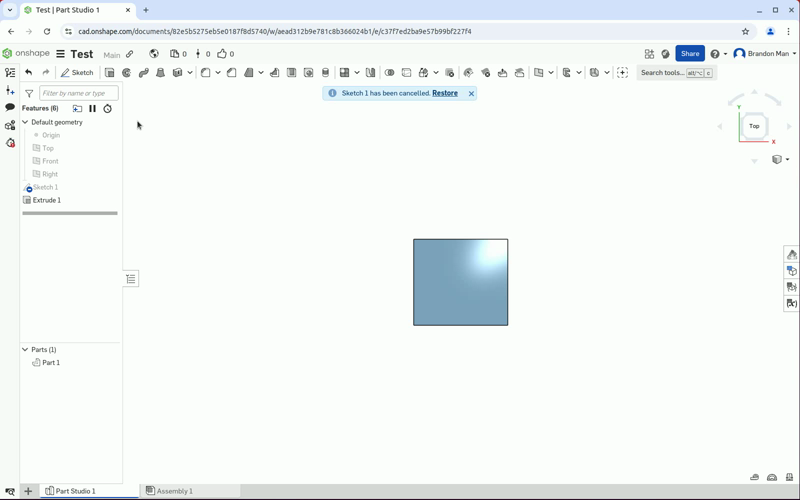
mouse_move(73, 189)
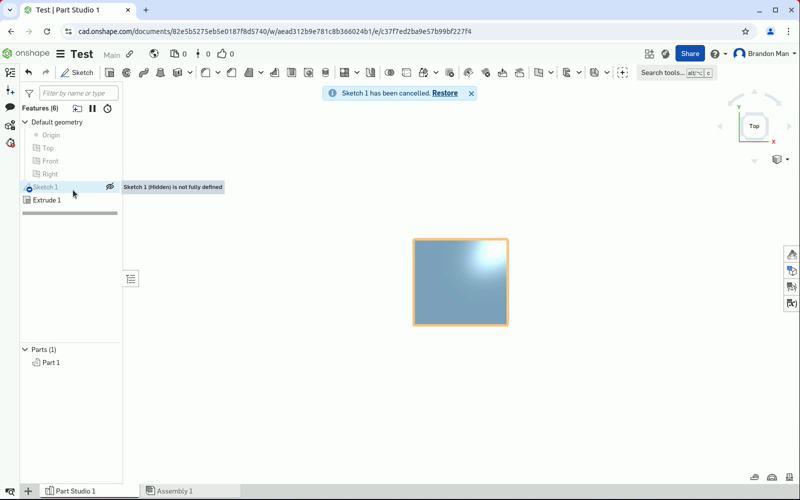
click(73, 189)
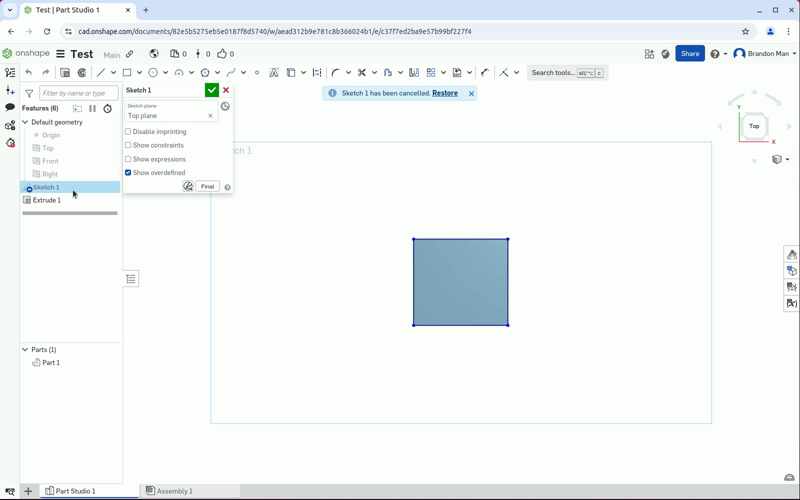
mouse_move(229, 92)
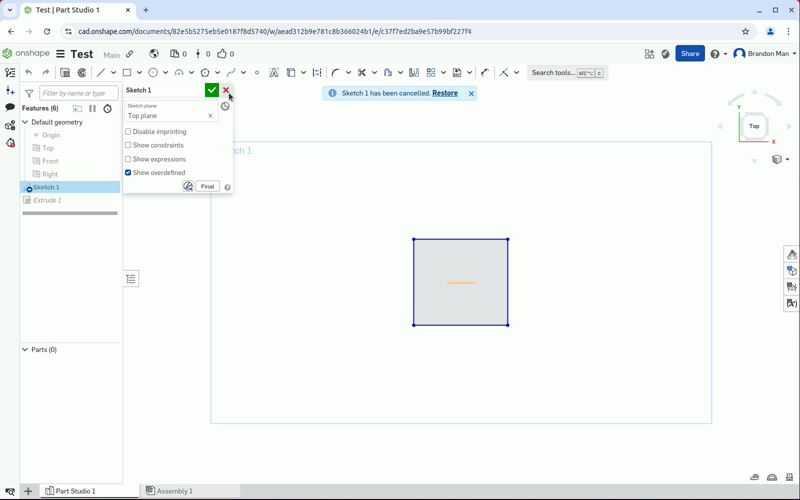
click(229, 92)
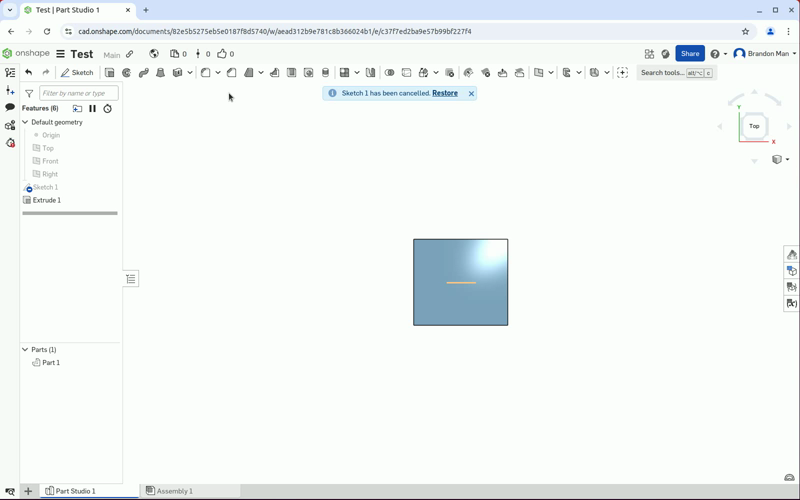
mouse_move(73, 352)
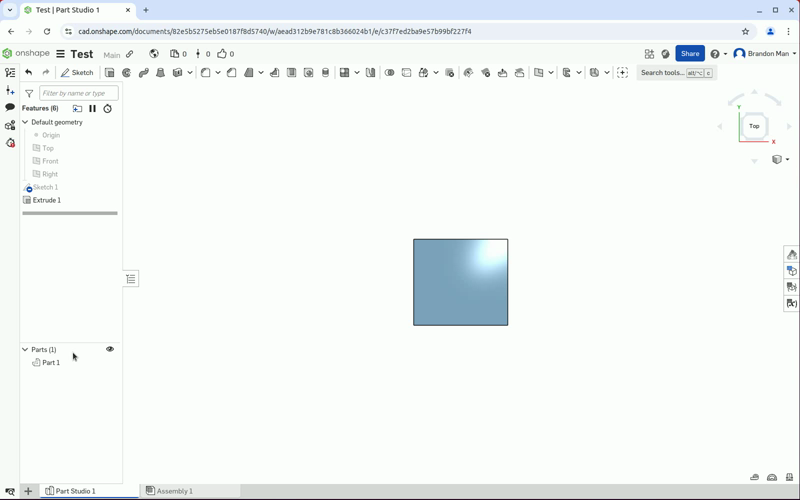
key(y)
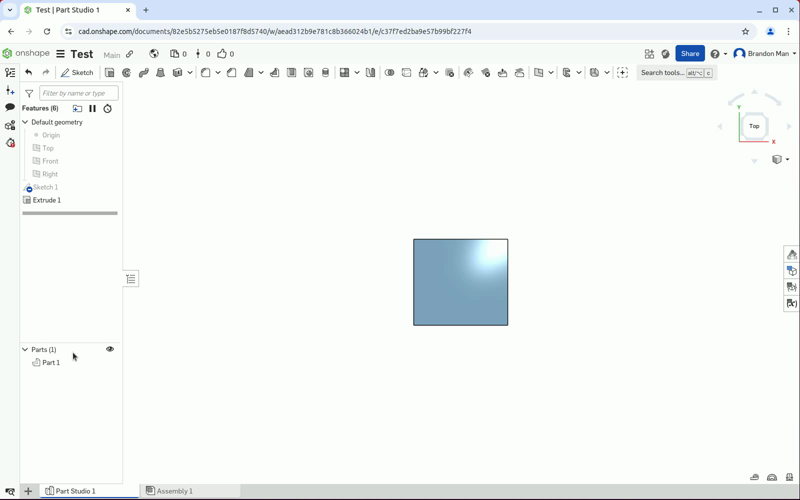
key(shift+p)
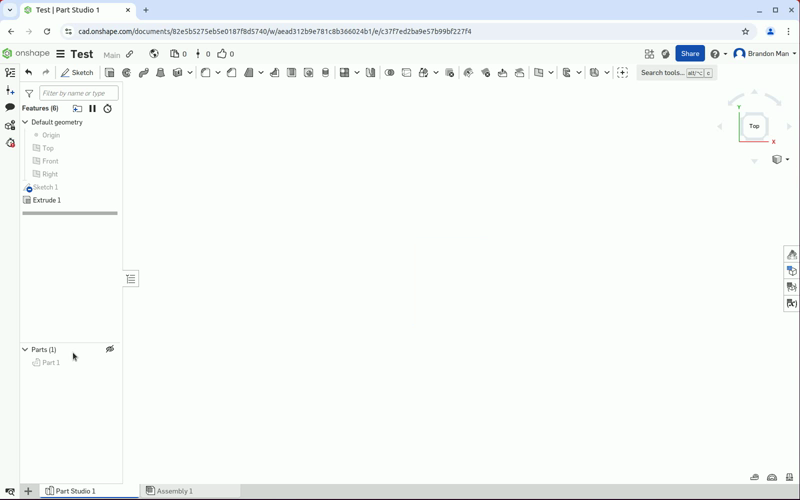
key(space)
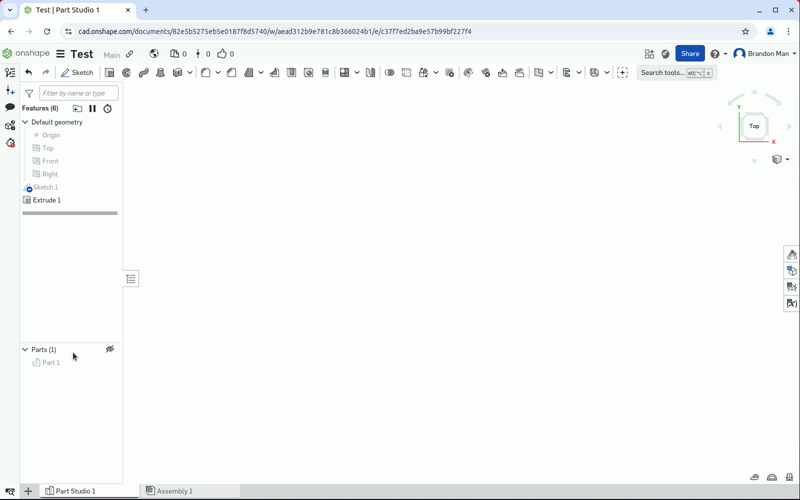
key_down(shift)
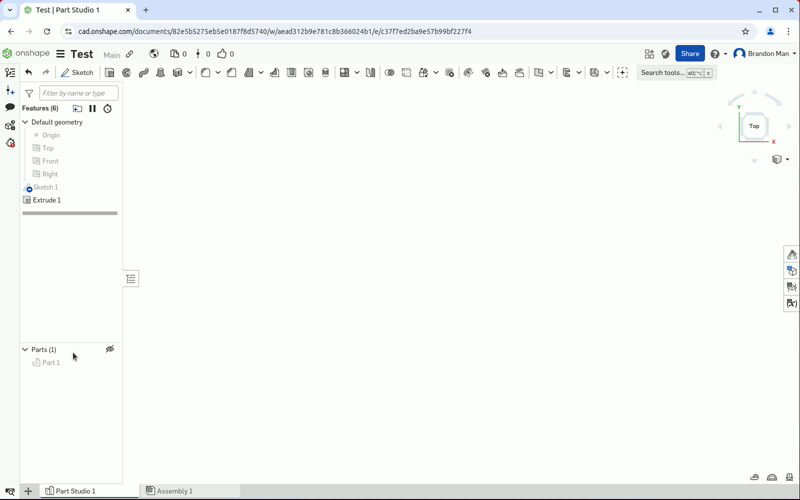
key(up)
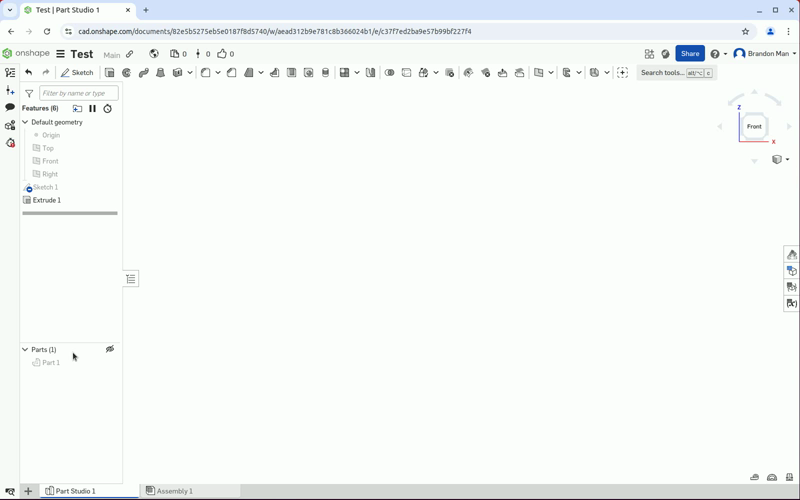
key_up(shift)
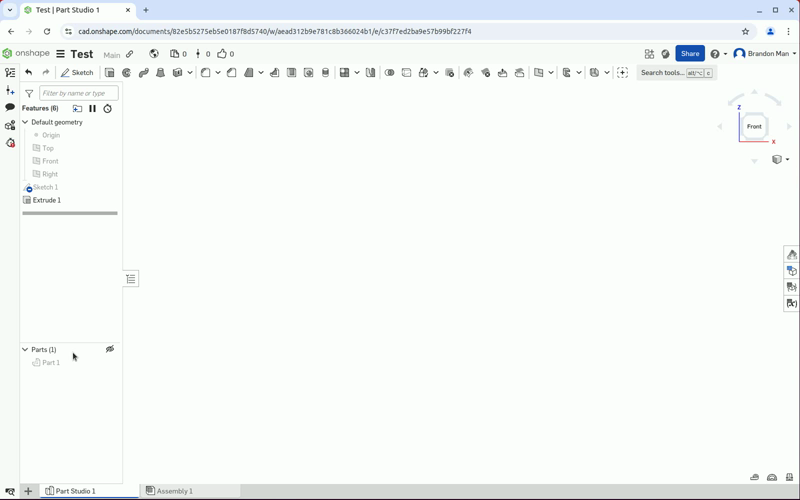
mouse_move(73, 352)
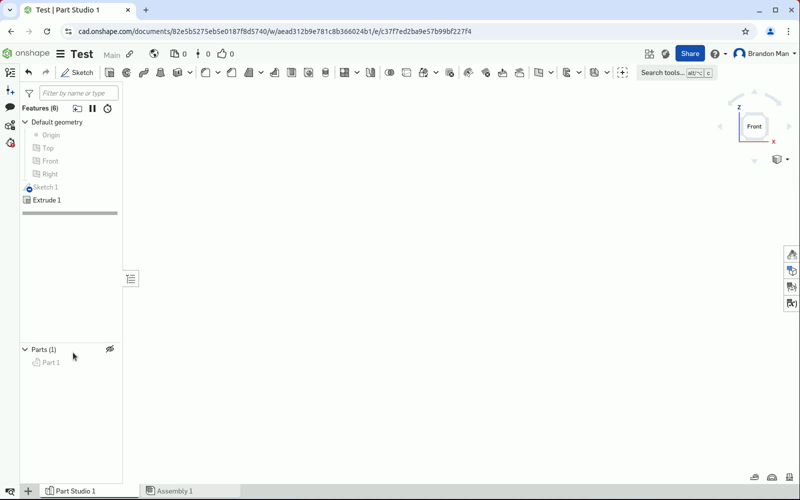
key(shift+y)
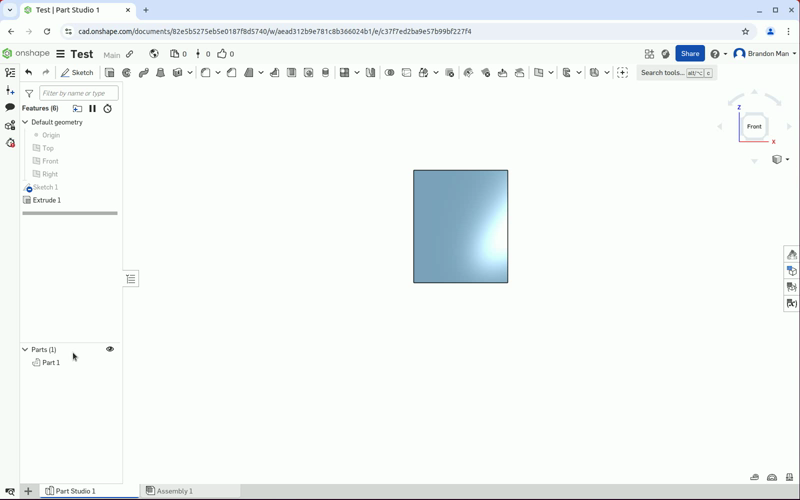
mouse_move(541, 75)
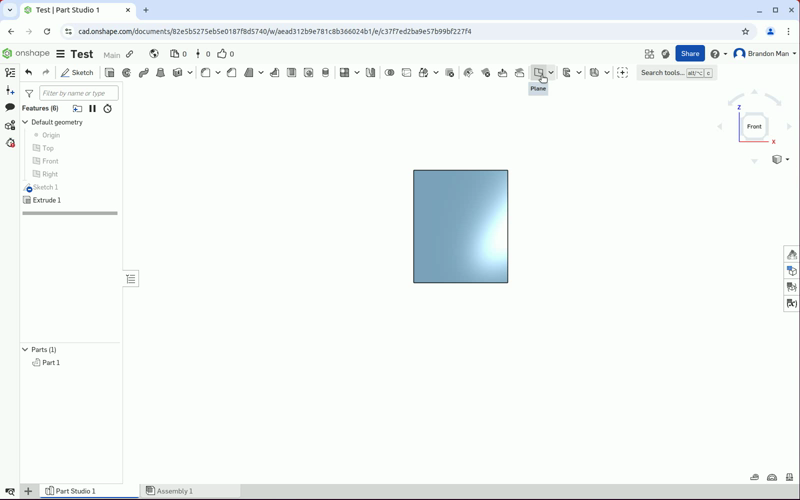
click(541, 75)
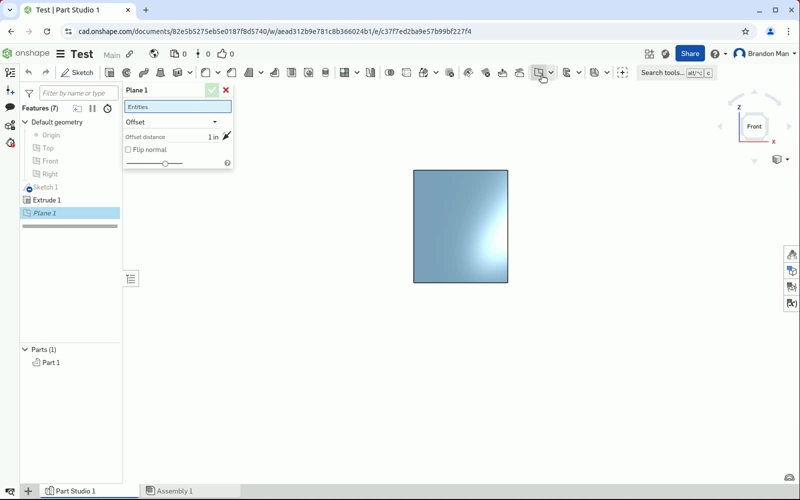
mouse_move(73, 163)
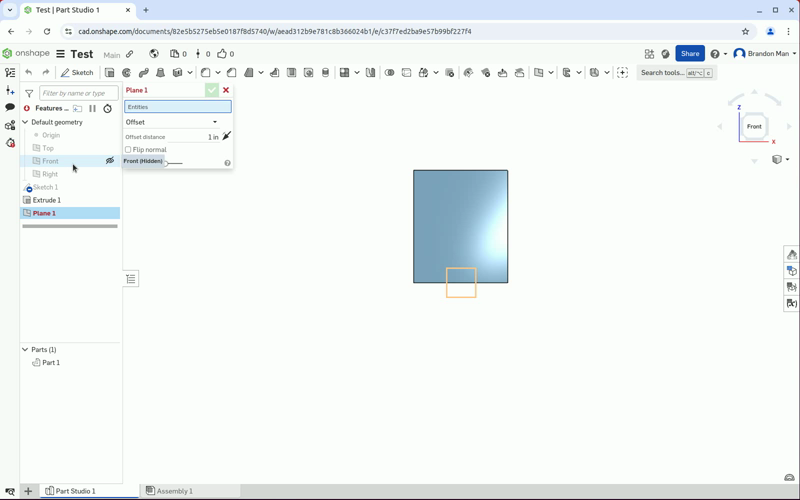
click(73, 163)
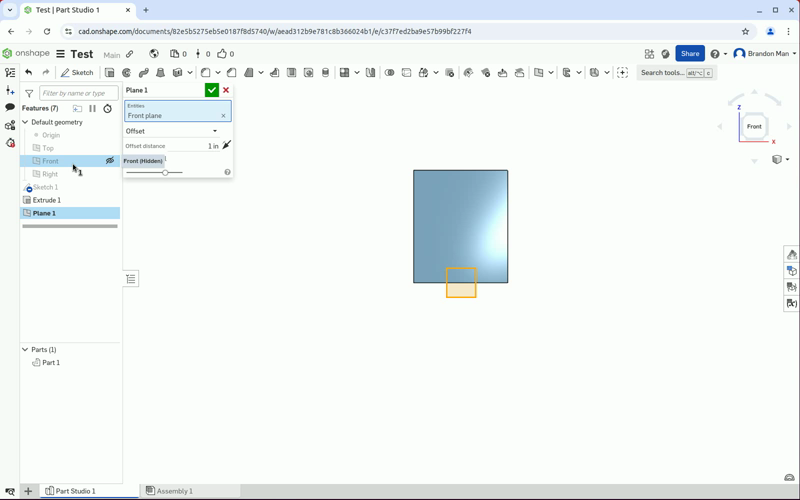
key(tab, 2)
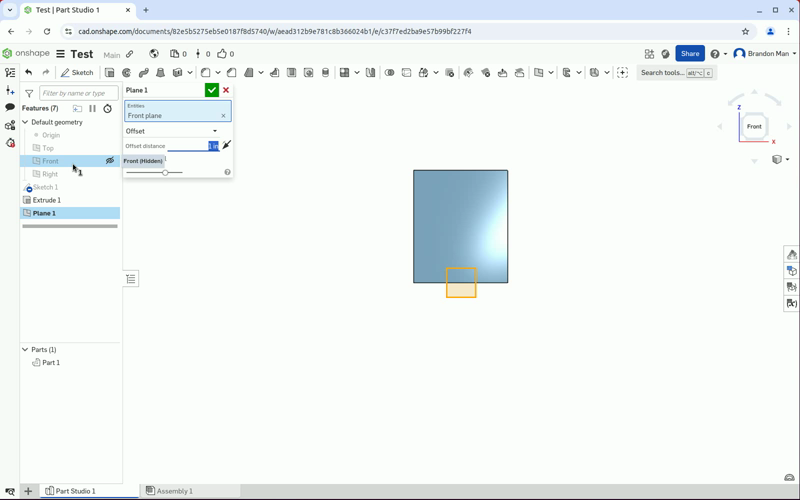
text(8.658)
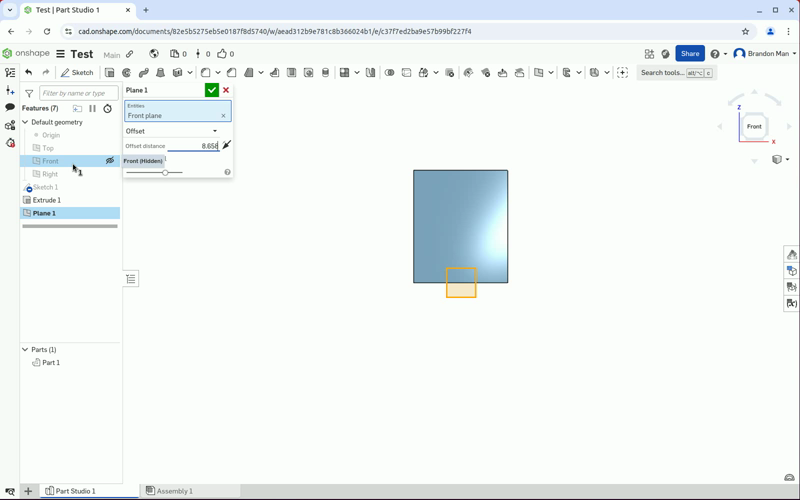
key(enter, 2)
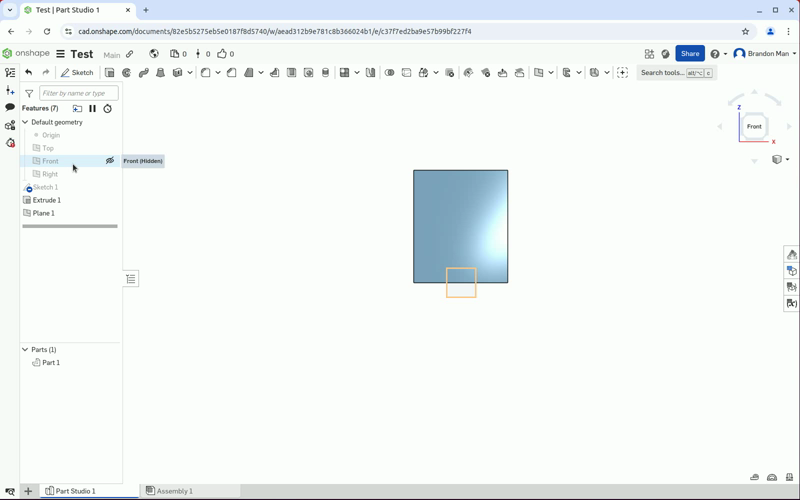
key(shift+s)
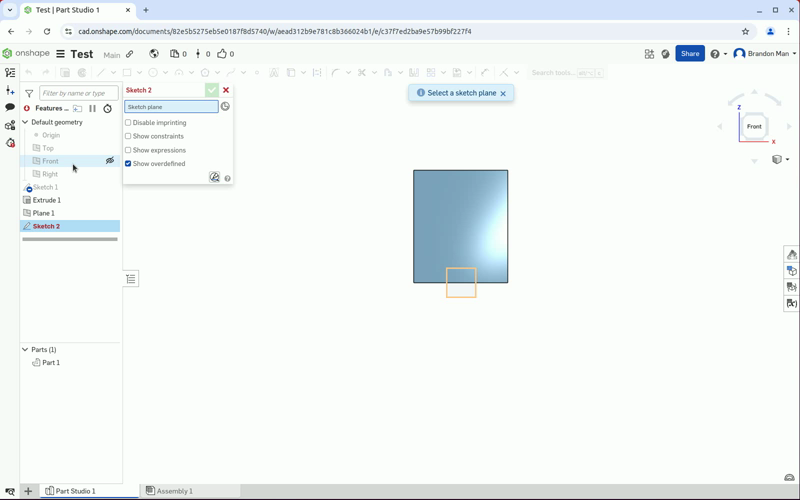
mouse_move(73, 215)
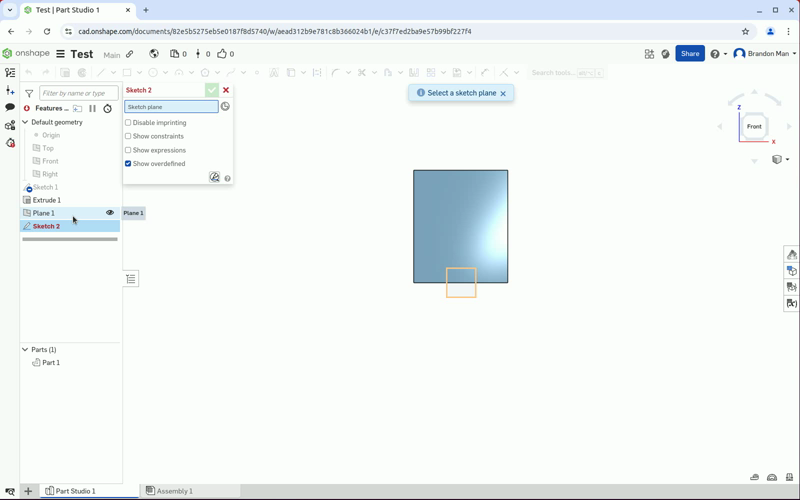
click(73, 215)
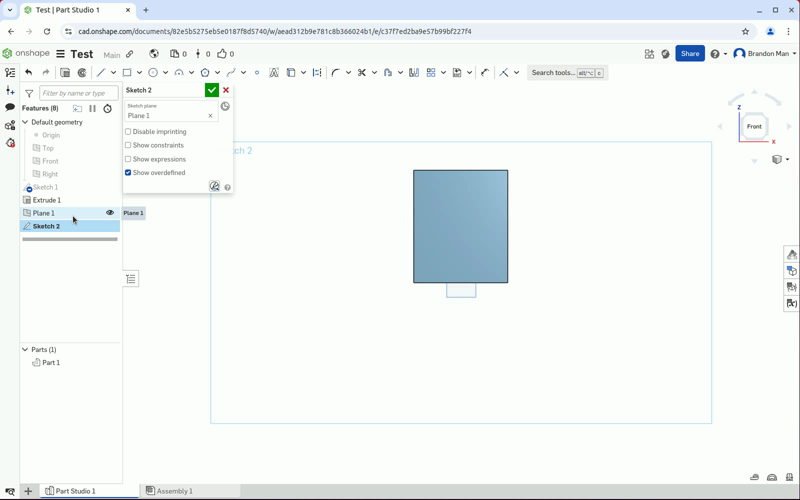
mouse_move(73, 352)
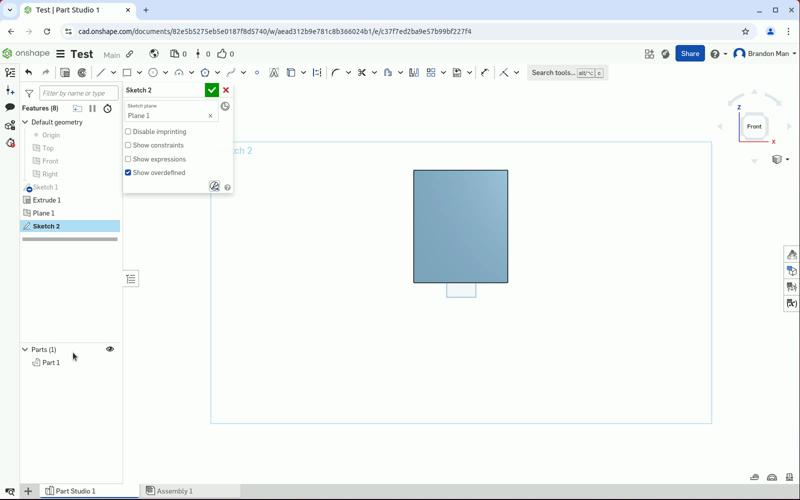
key(y)
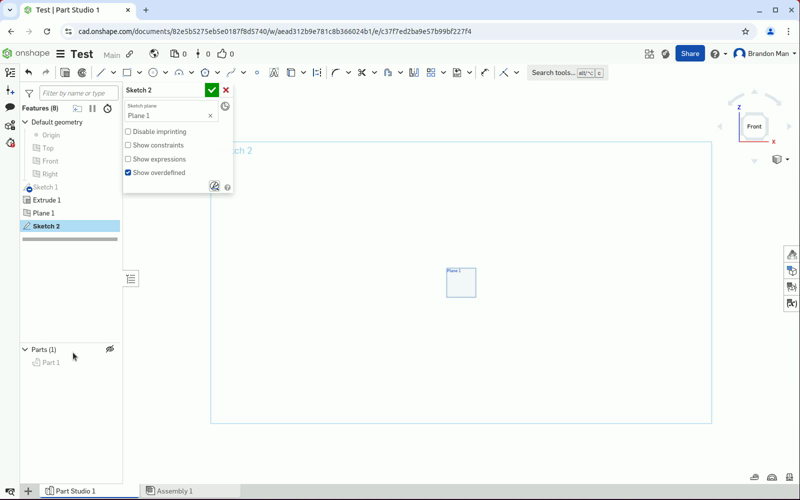
key(l)
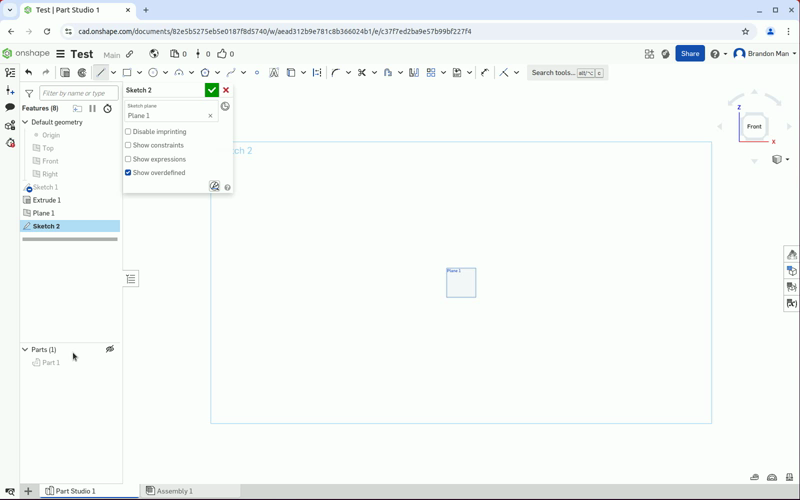
key_down(shift)
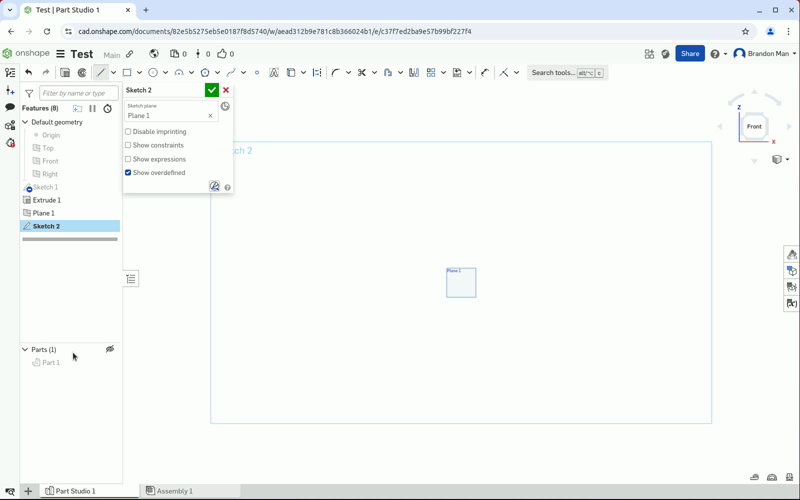
mouse_move(419, 276)
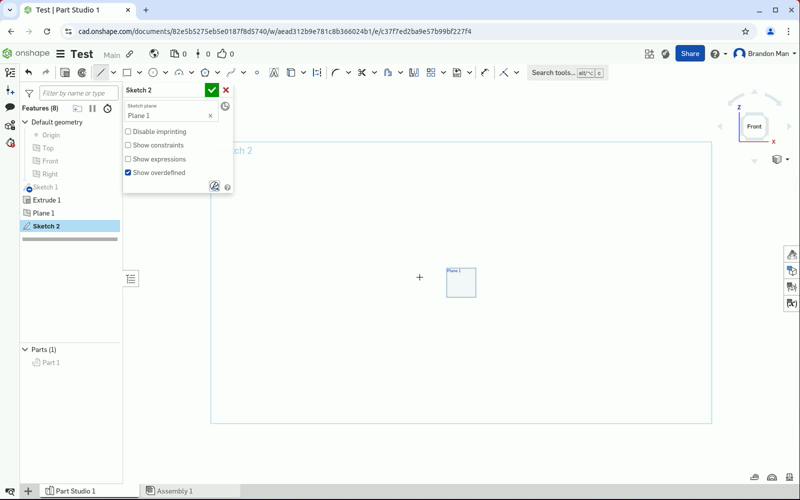
click(419, 276)
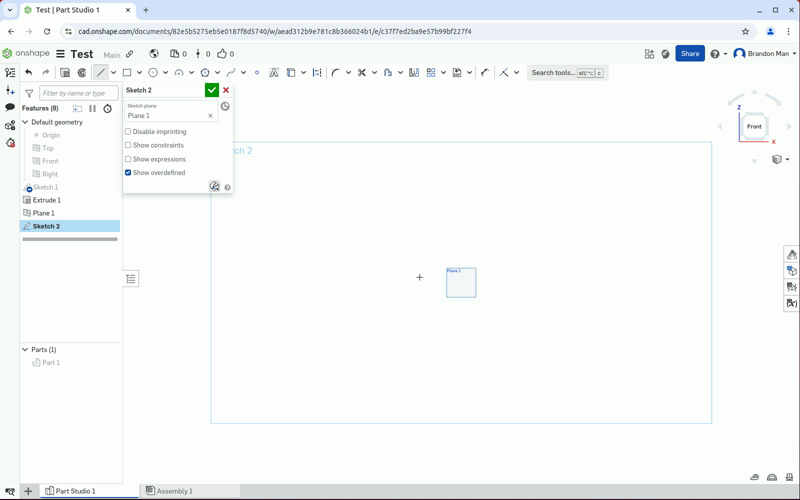
key_up(shift)
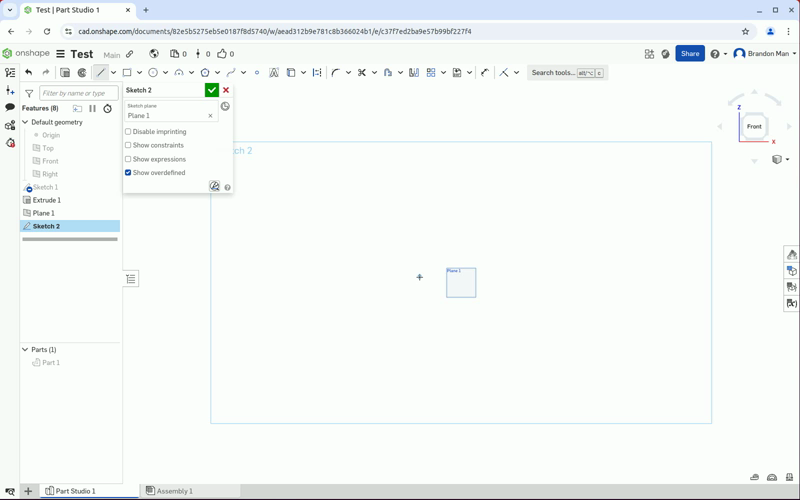
key_down(shift)
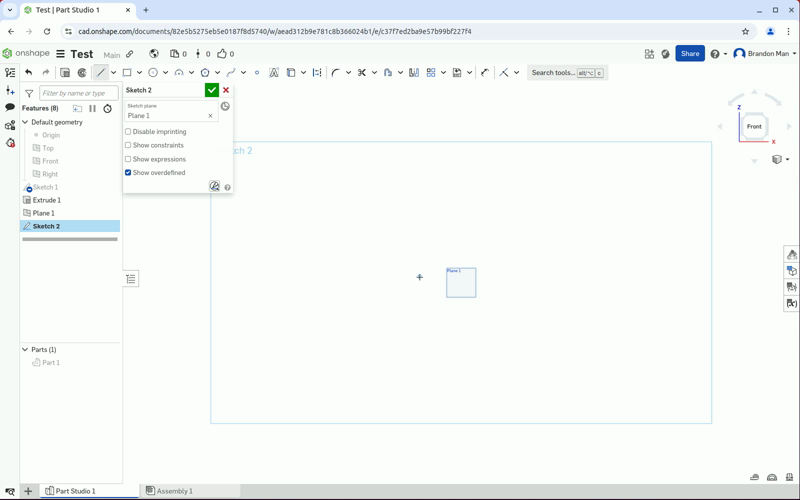
mouse_move(502, 277)
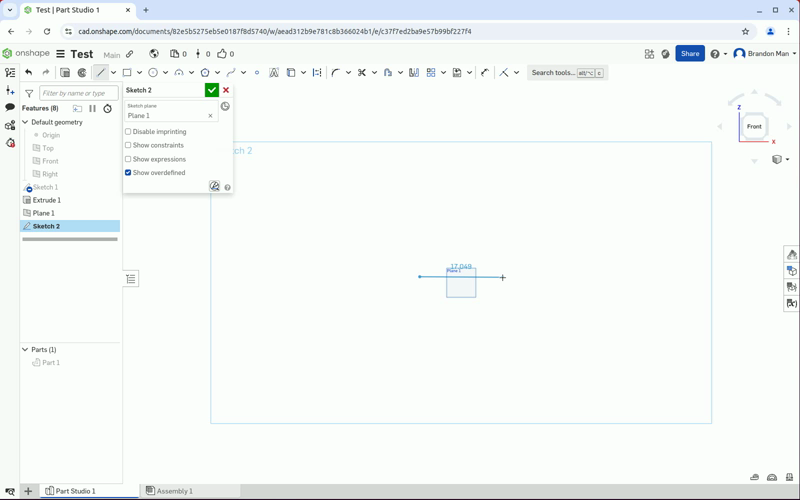
click(502, 277)
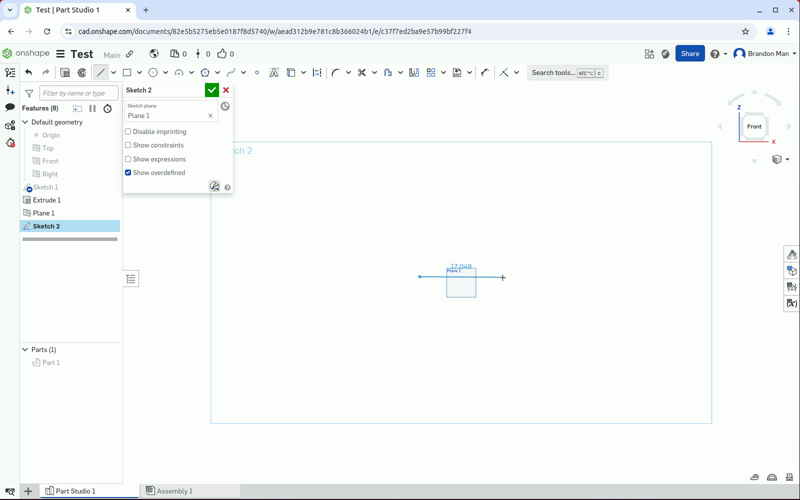
key_up(shift)
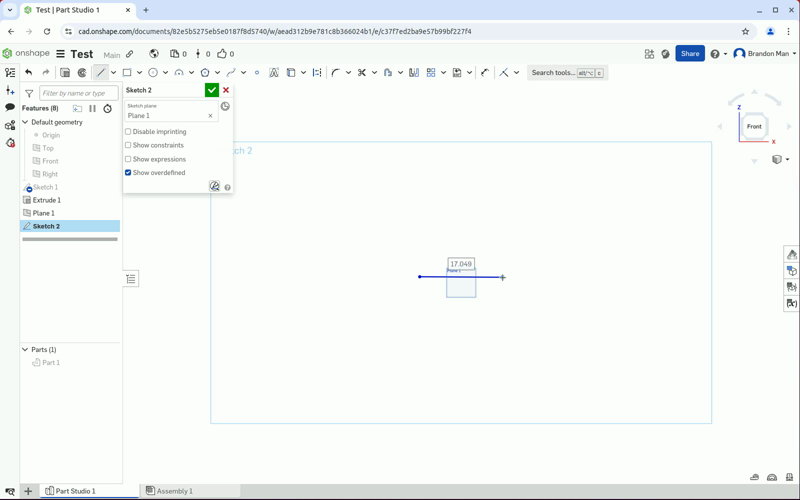
key_down(shift)
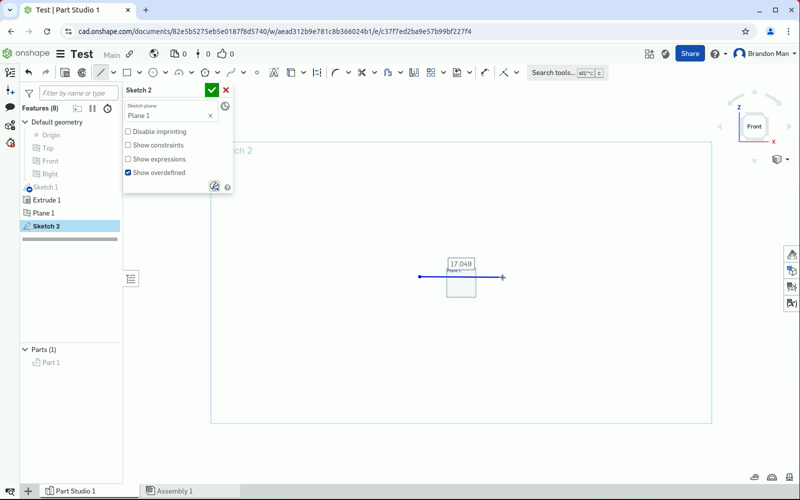
mouse_move(502, 174)
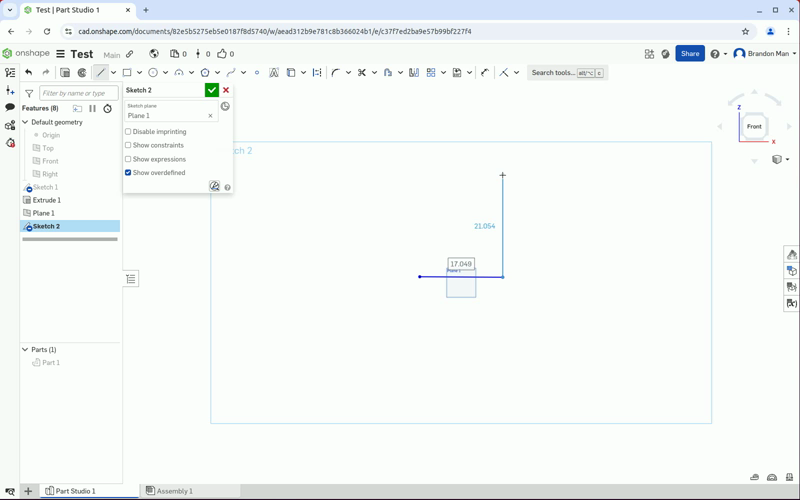
click(502, 174)
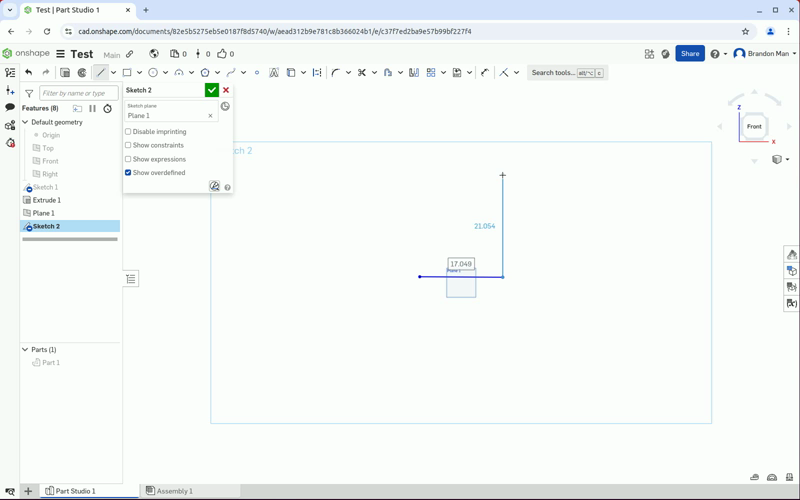
key_up(shift)
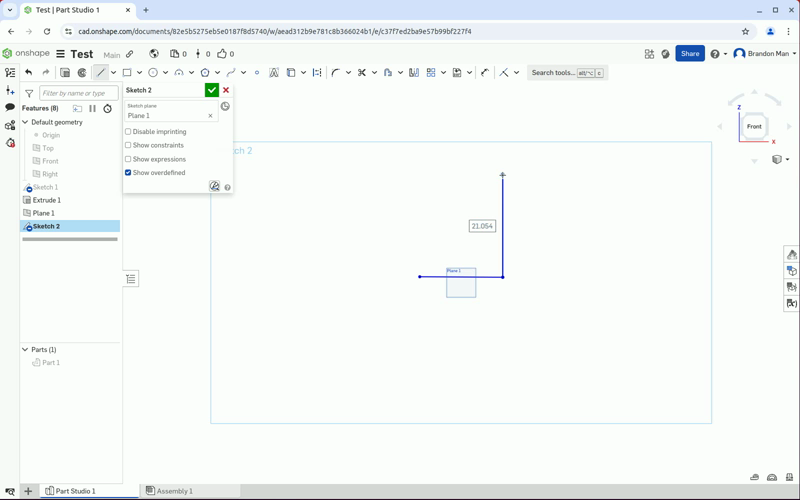
key_down(shift)
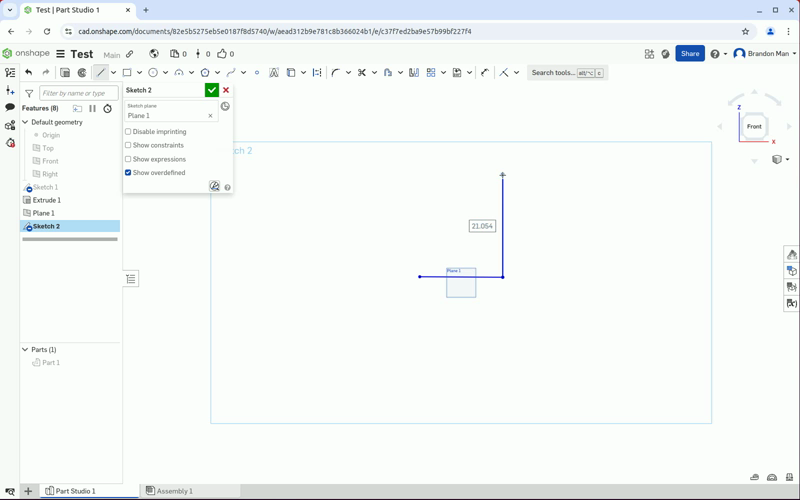
mouse_move(419, 174)
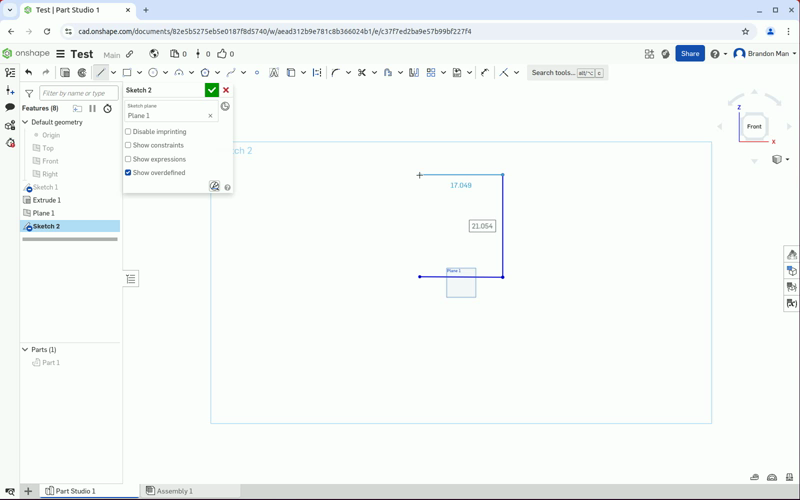
click(419, 174)
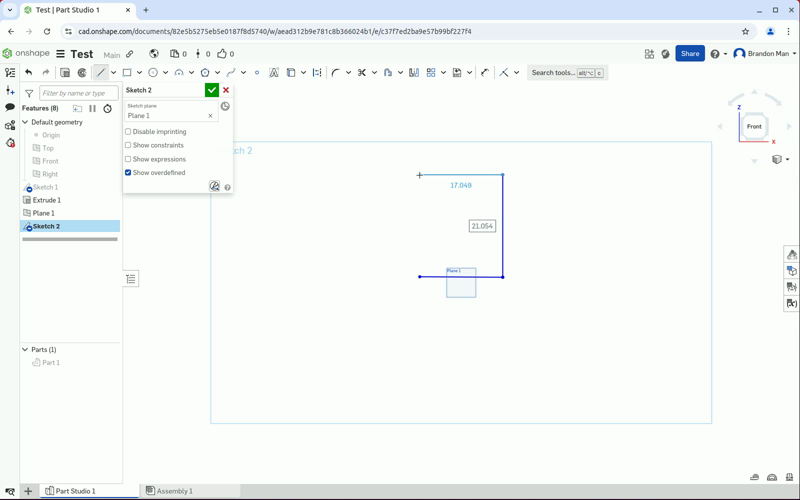
key_up(shift)
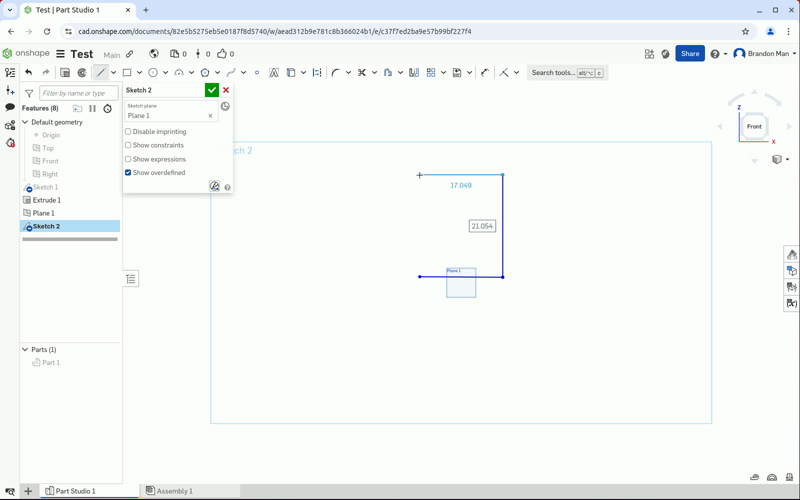
key_down(shift)
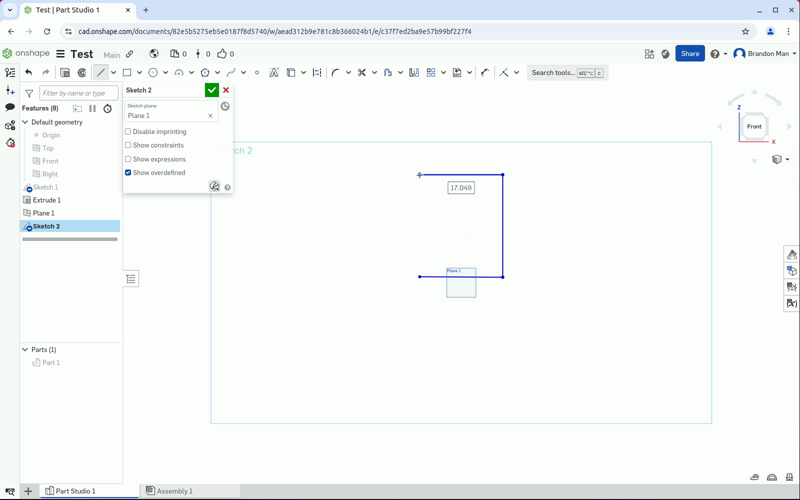
mouse_move(419, 276)
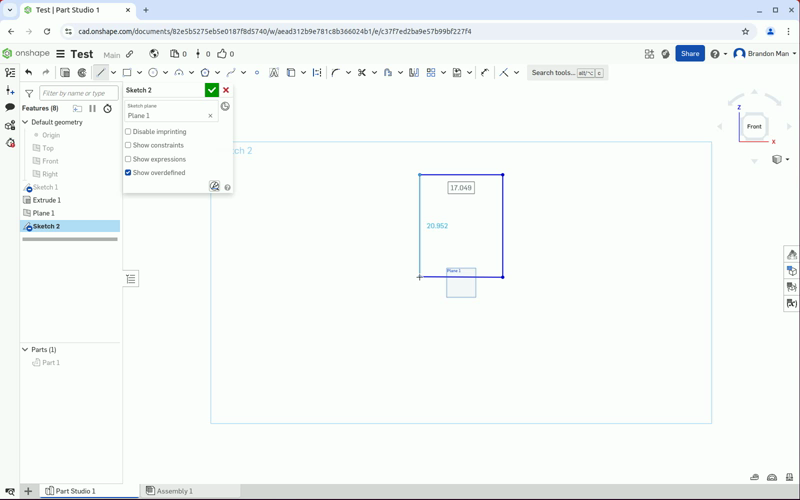
key_up(shift)
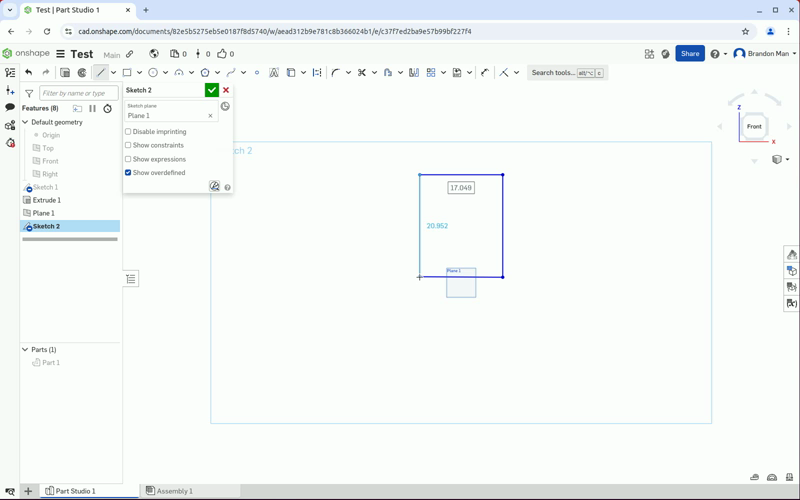
click(419, 276)
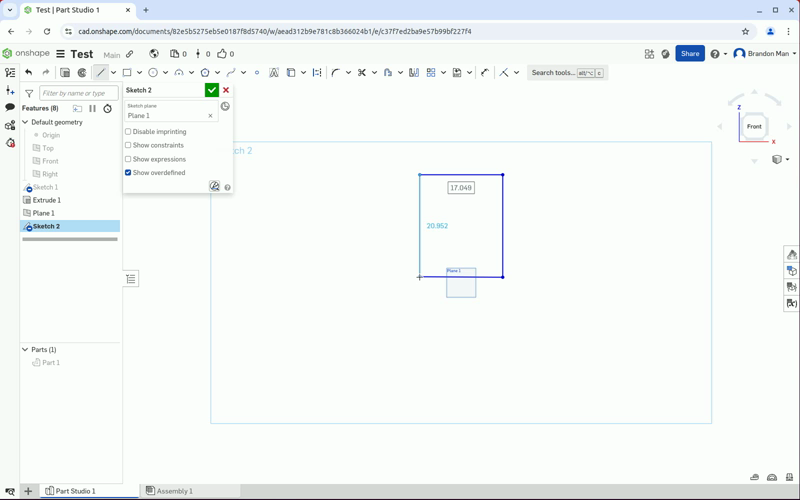
key(esc)
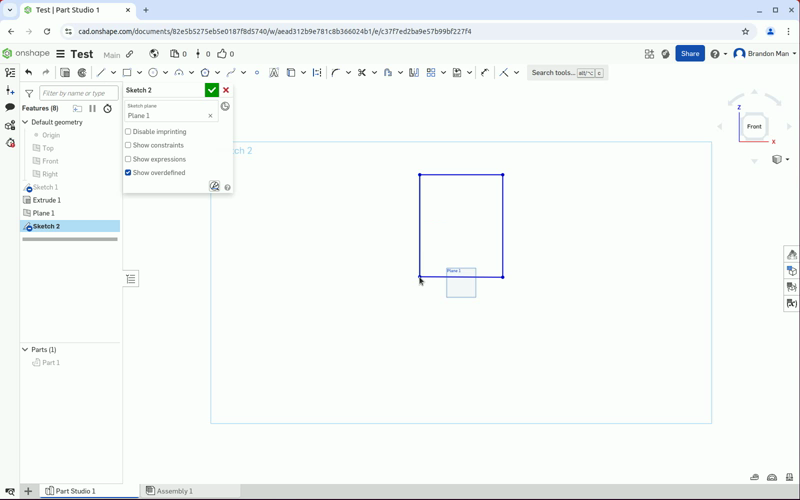
mouse_move(432, 260)
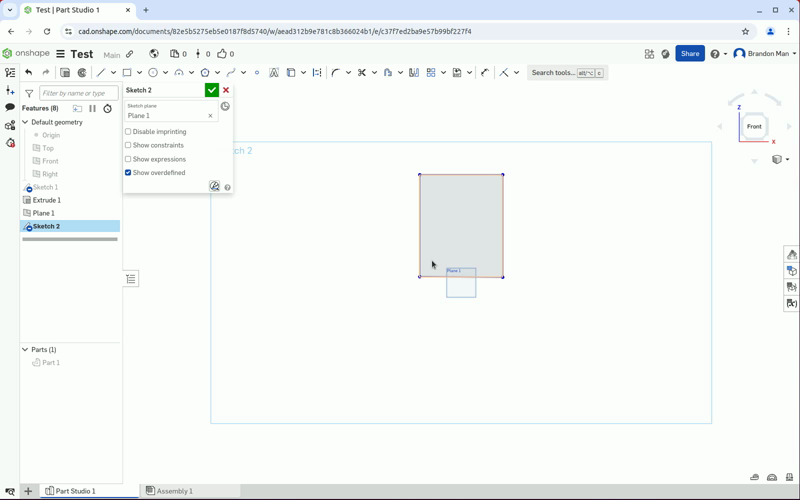
click(432, 260)
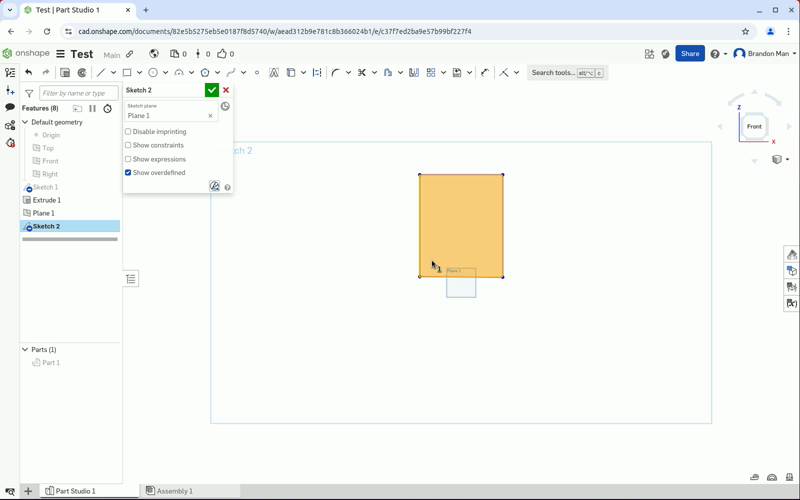
mouse_move(73, 352)
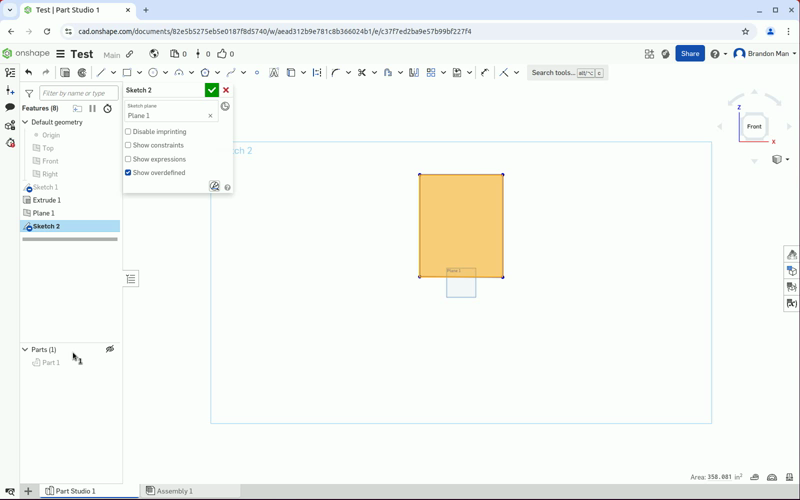
key(shift+y)
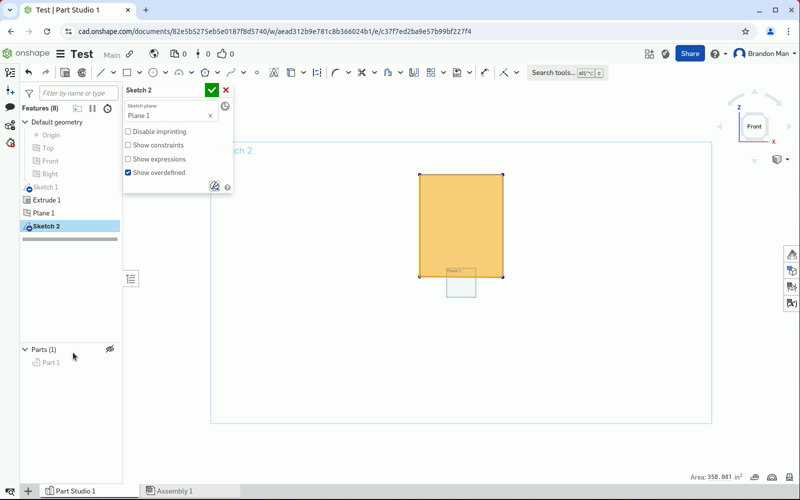
key(shift+e)
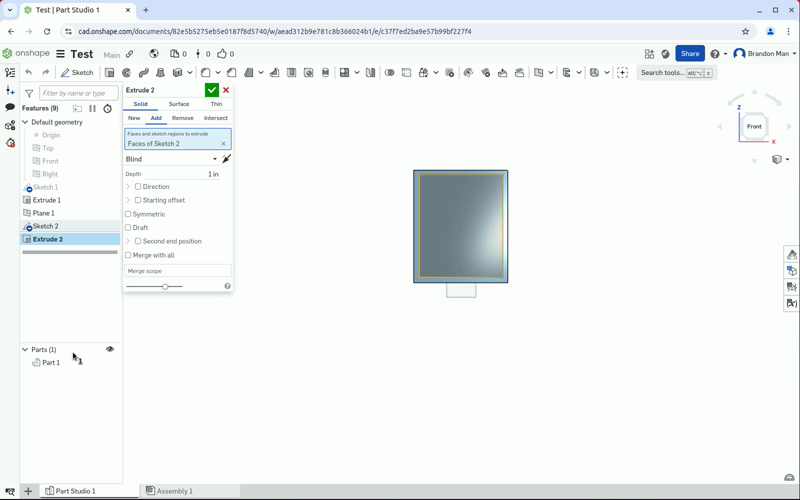
mouse_move(143, 106)
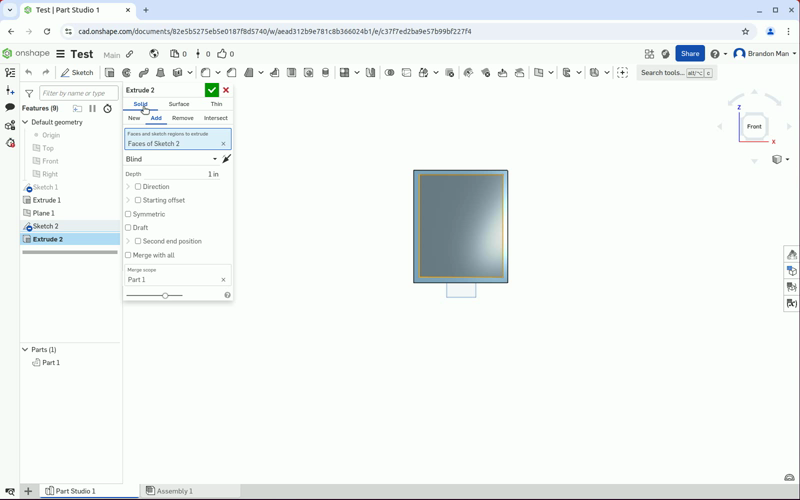
click(143, 106)
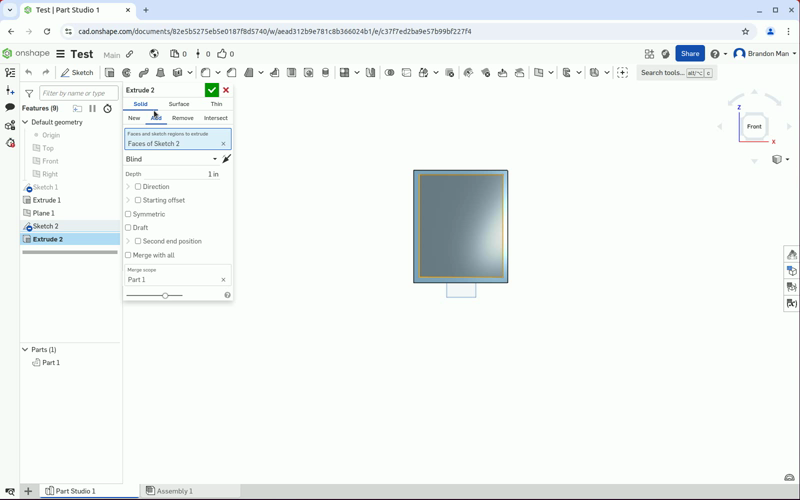
mouse_move(186, 120)
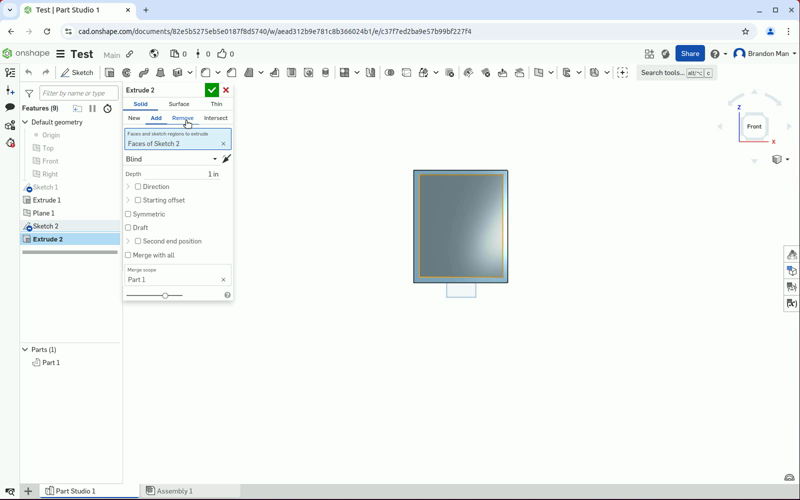
click(186, 120)
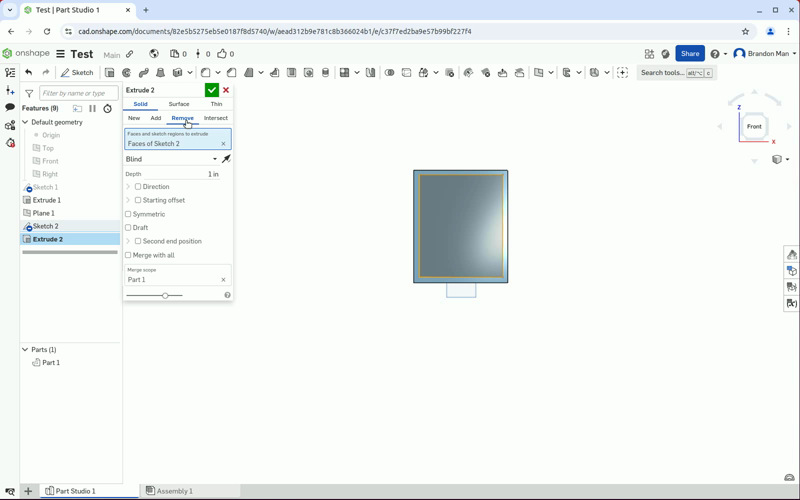
key(tab, 4)
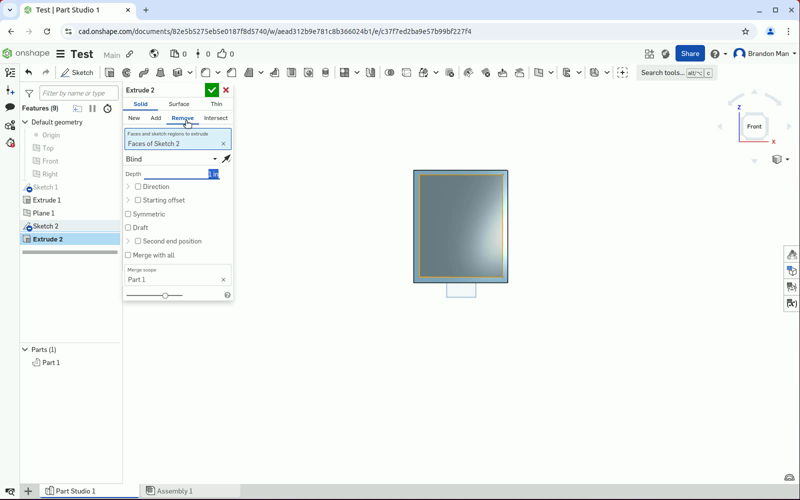
text(0.481)
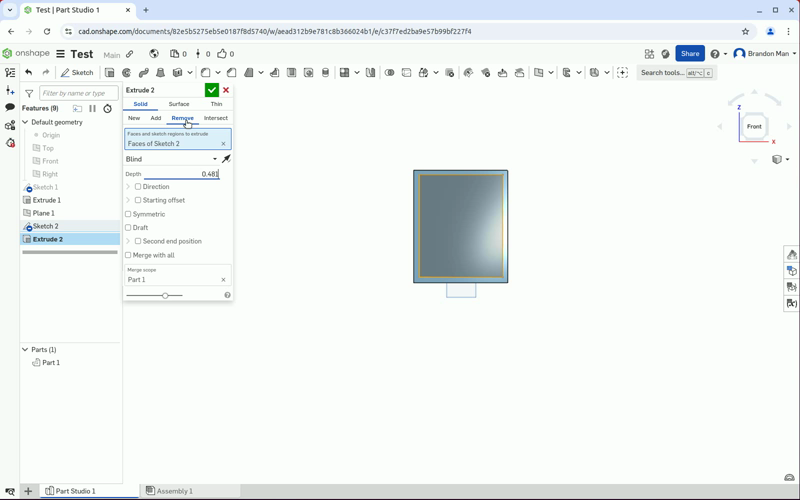
key(tab, 6)
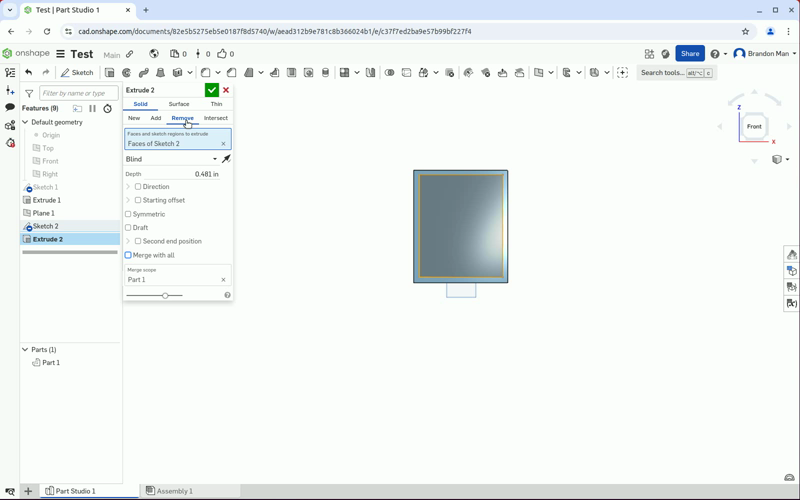
key(space)
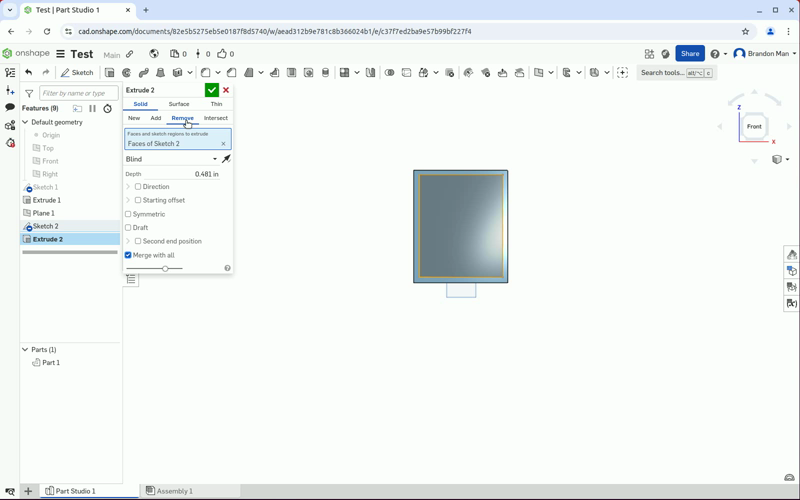
key(enter)
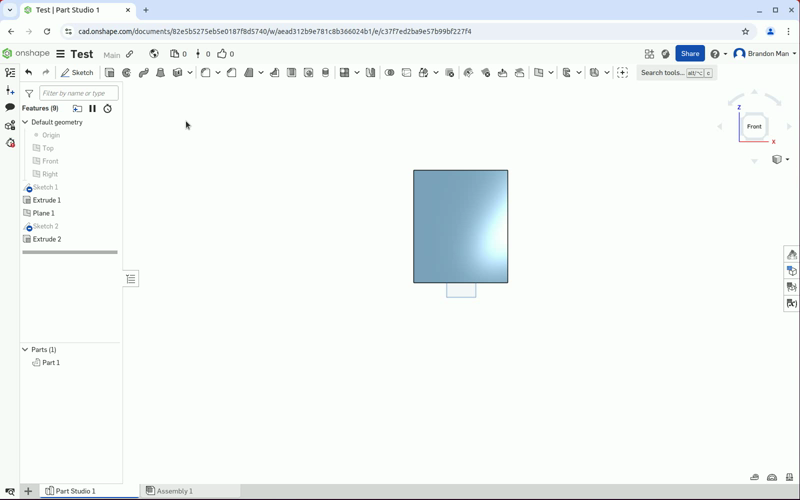
key(shift+h)
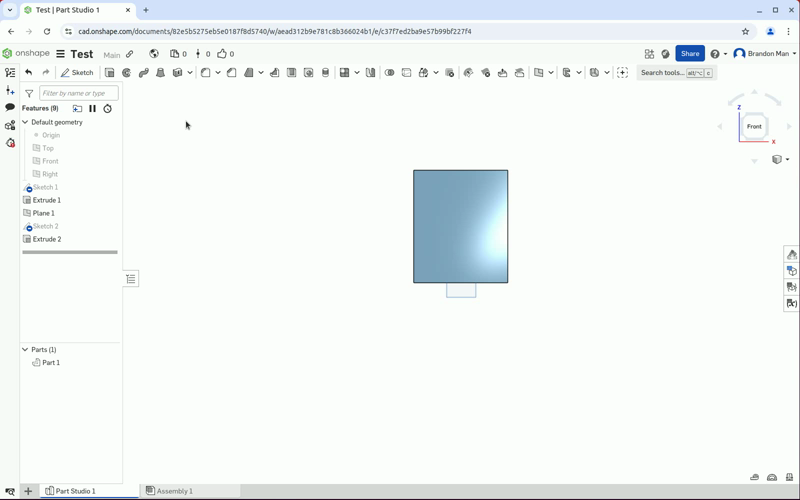
key(shift+h)
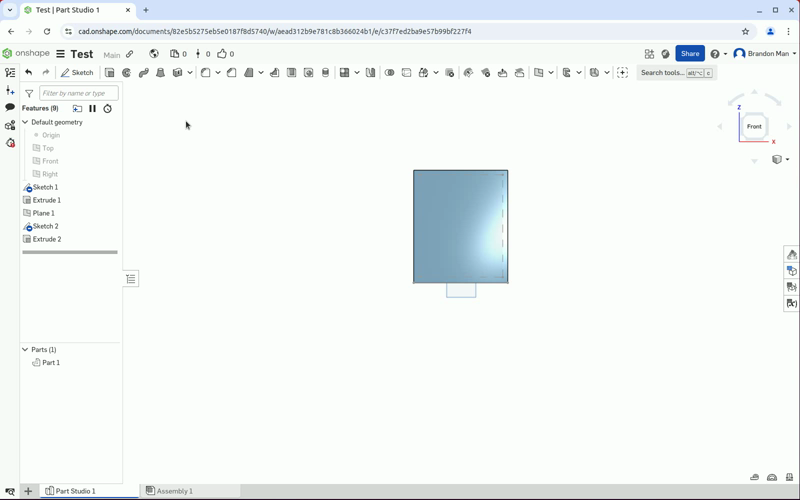
key(shift+7)
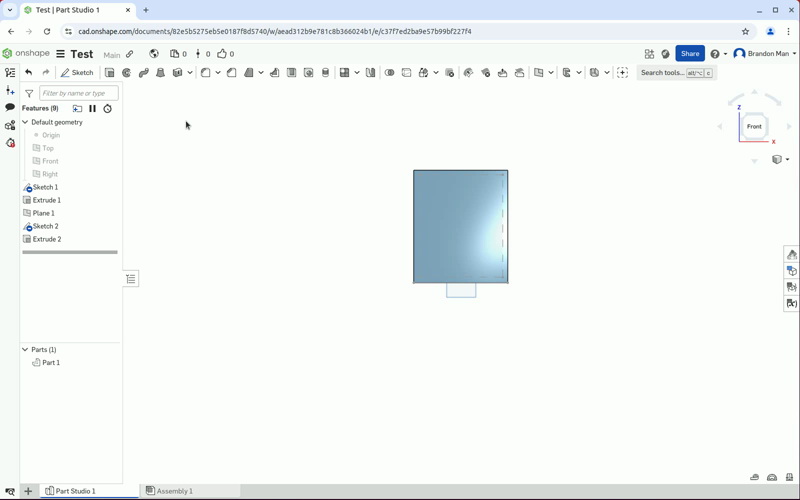
key(left, 2)
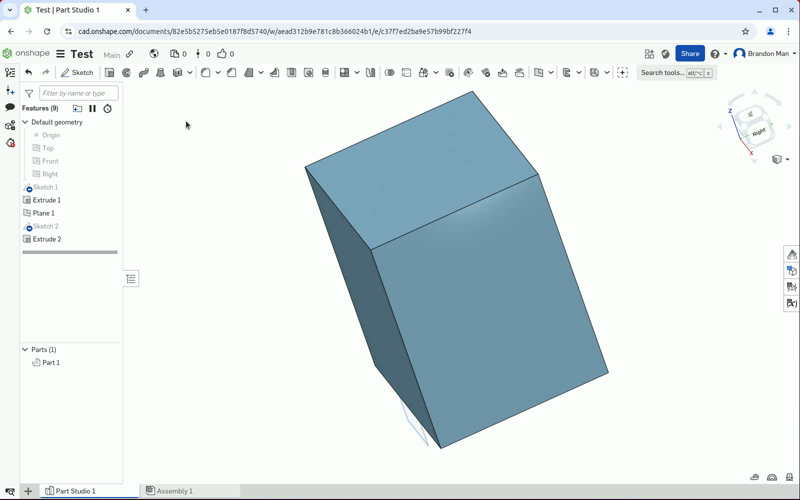
key(down, 2)
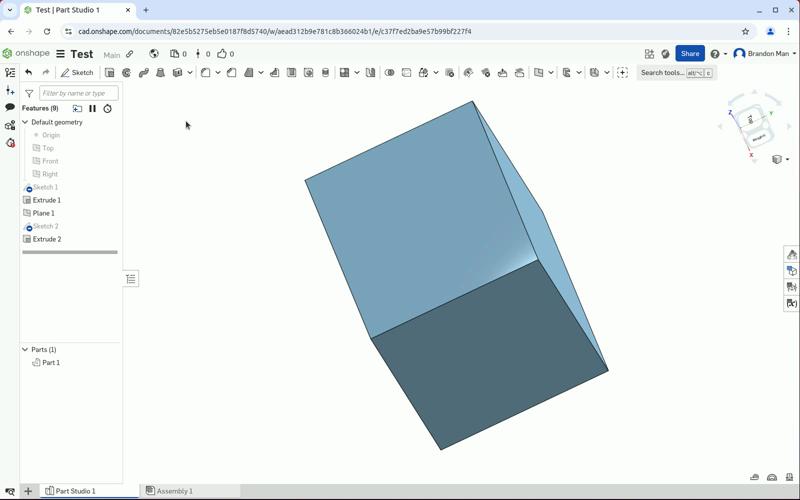
key(up, 2)
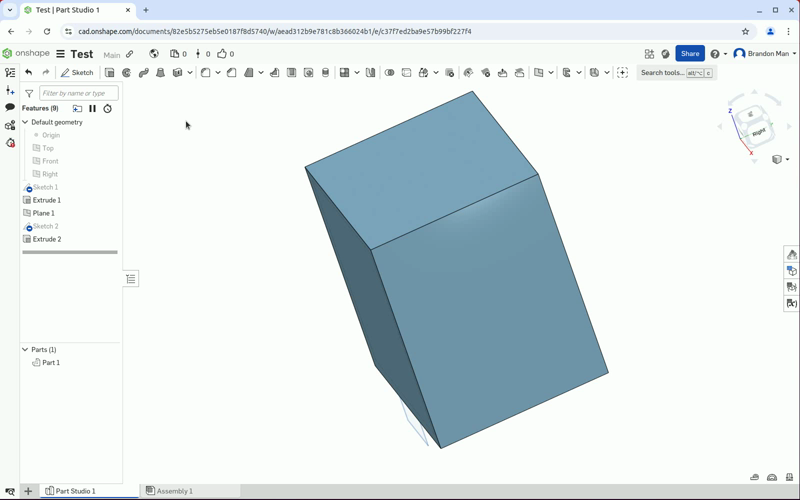
key(right, 2)
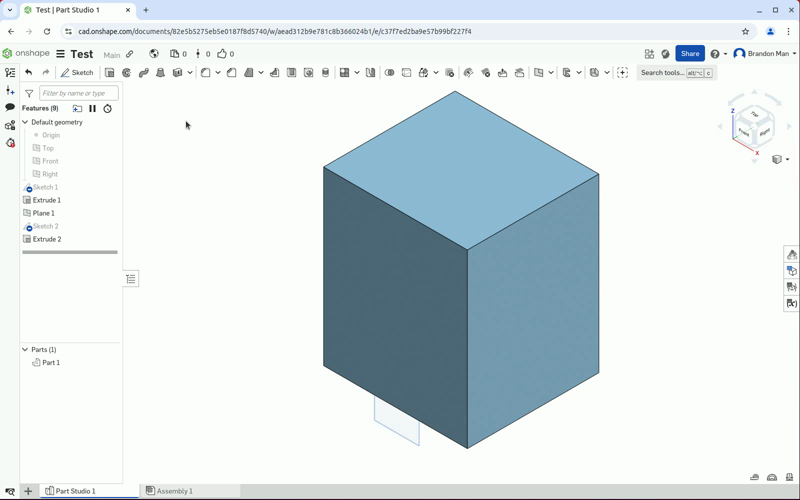
mouse_move(73, 189)
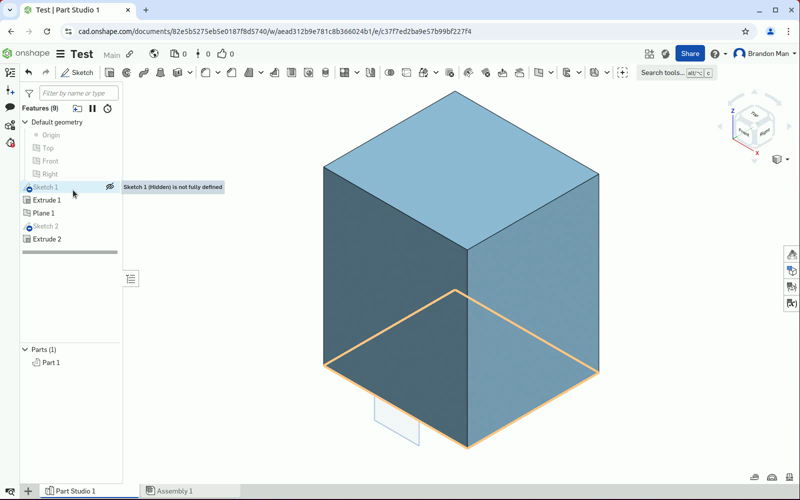
click(73, 189)